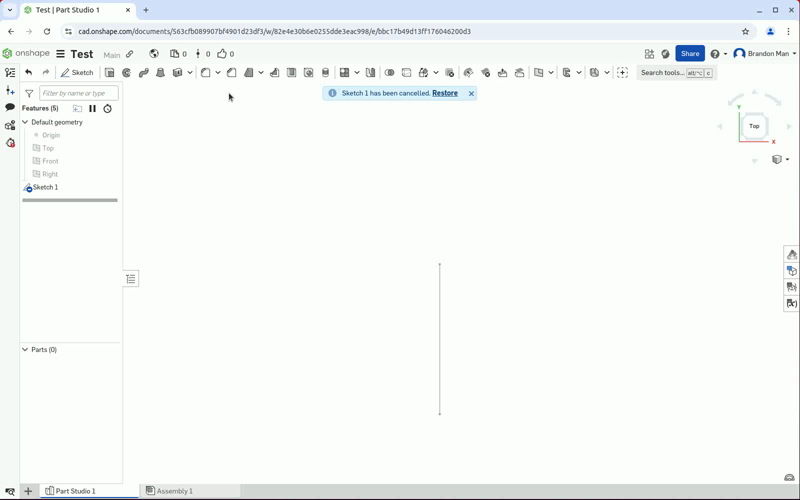
key(shift+h)
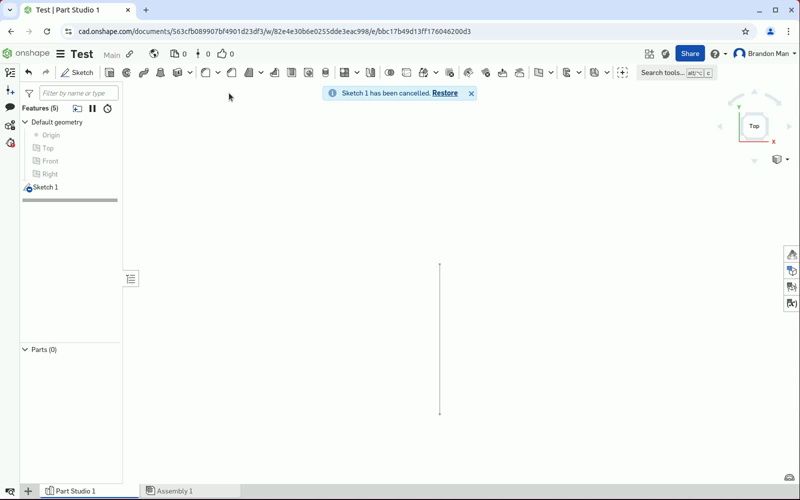
key(shift+s)
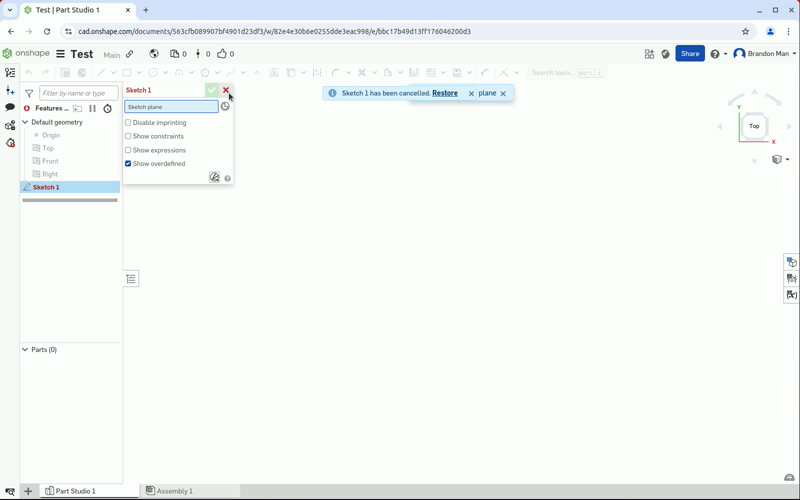
mouse_move(73, 150)
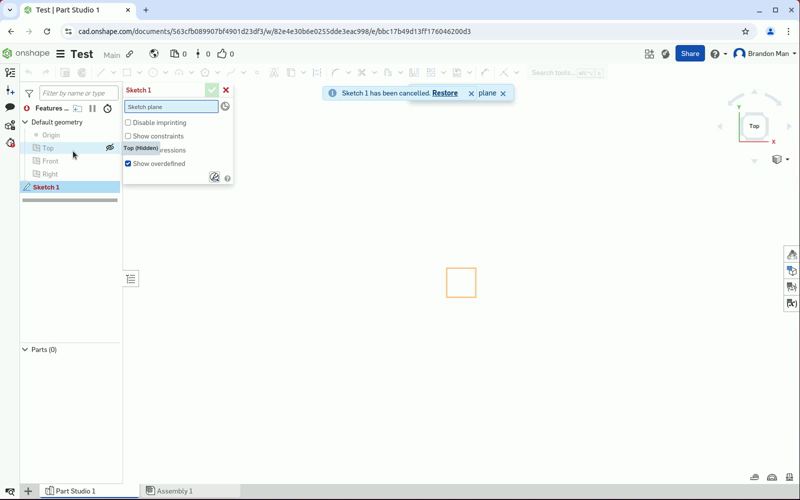
click(73, 150)
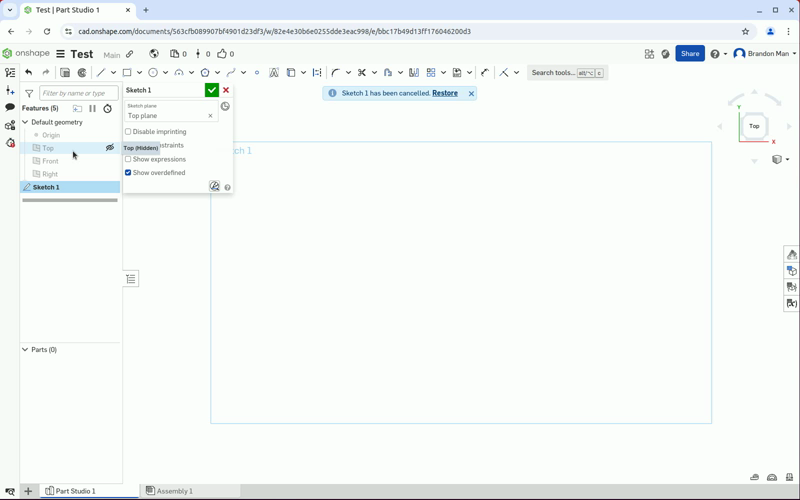
mouse_move(73, 352)
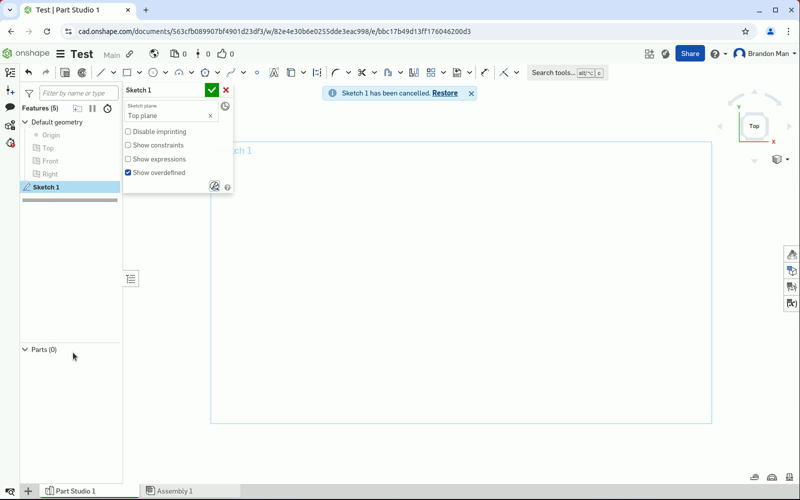
key(y)
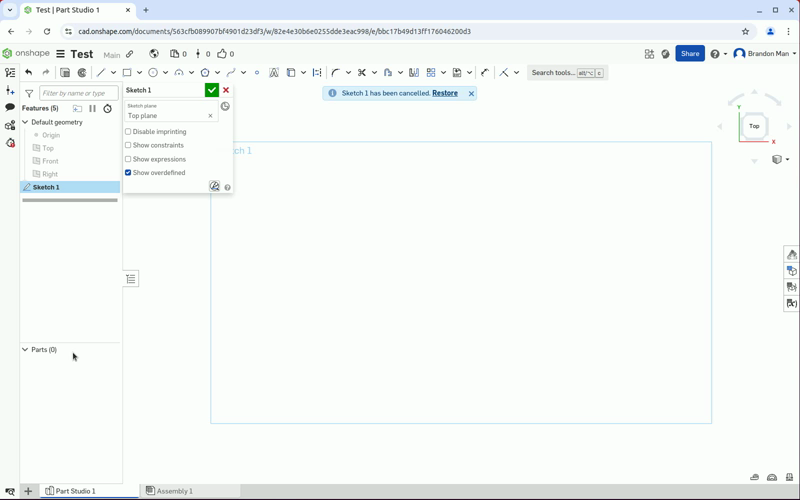
key(l)
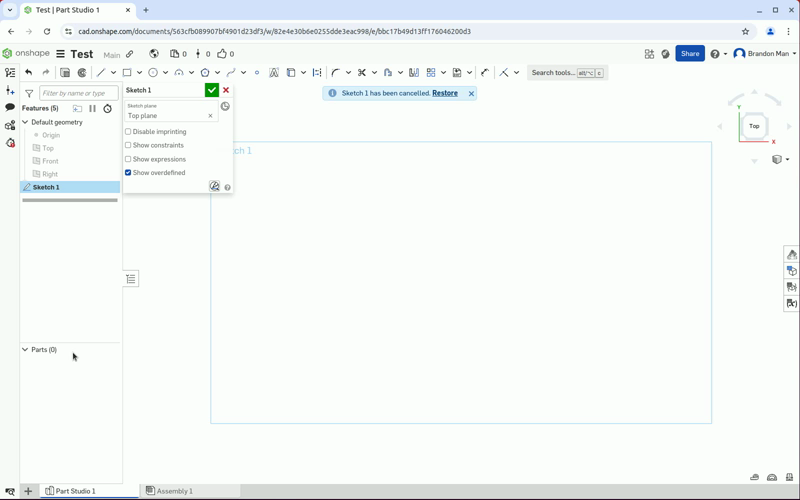
key_down(shift)
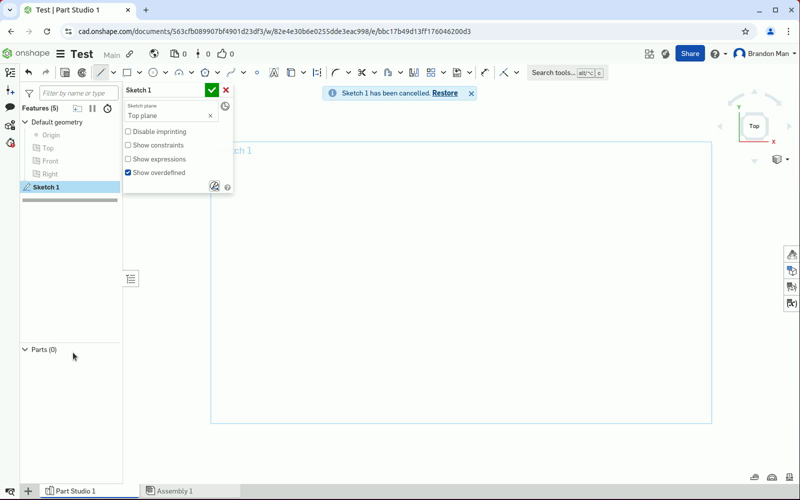
mouse_move(460, 282)
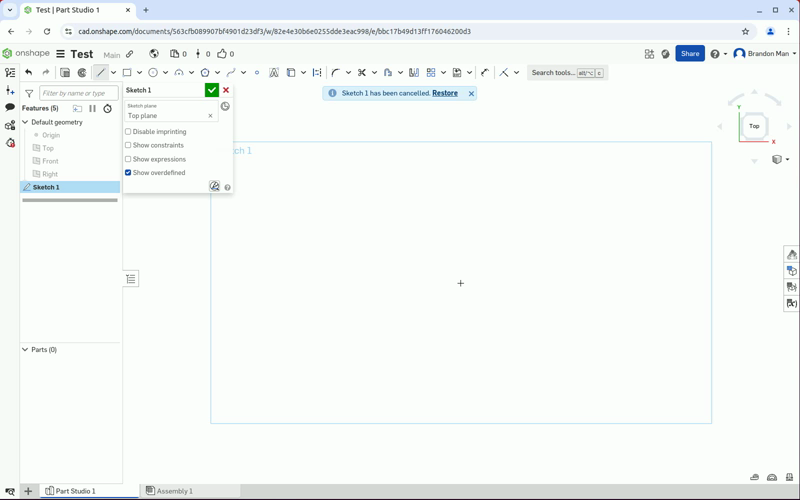
click(460, 282)
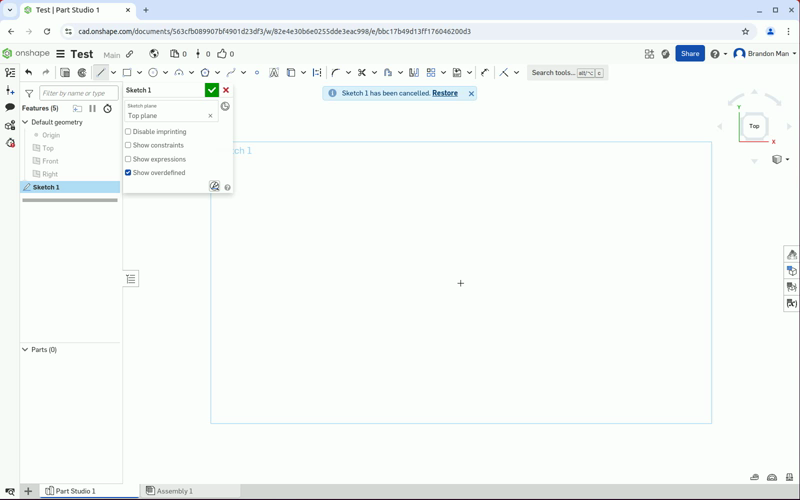
key_up(shift)
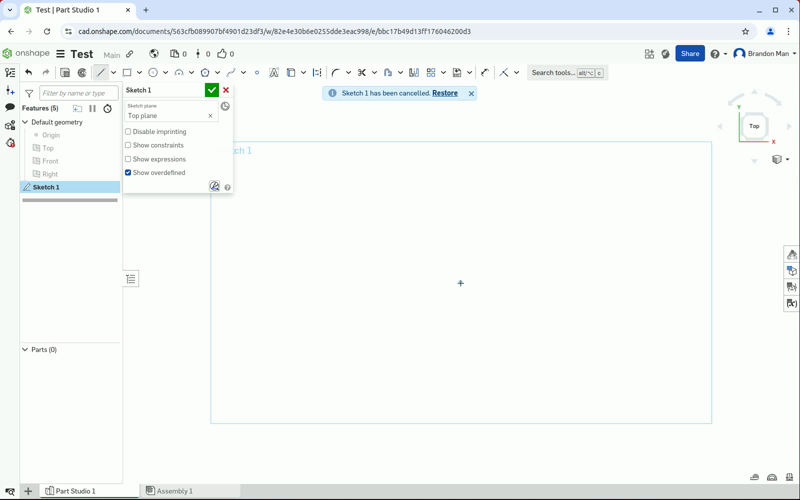
key_down(shift)
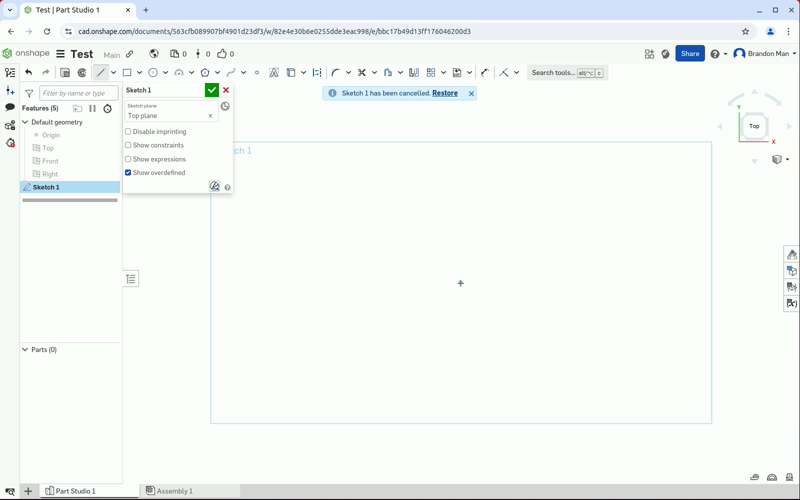
mouse_move(544, 282)
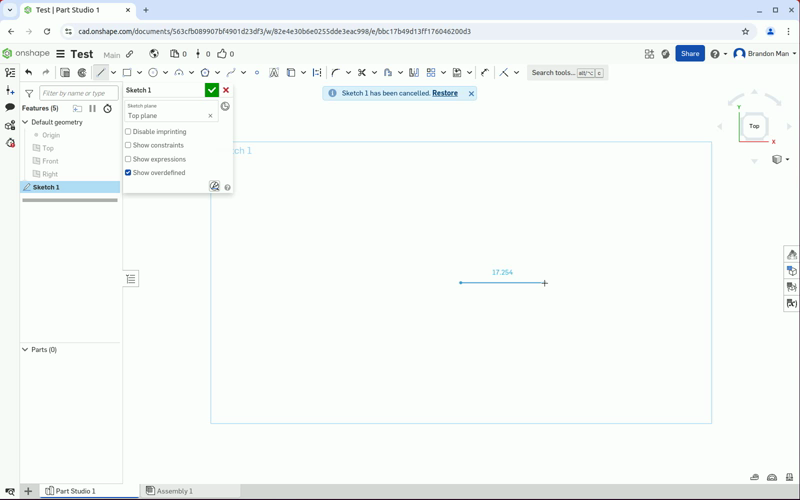
click(544, 282)
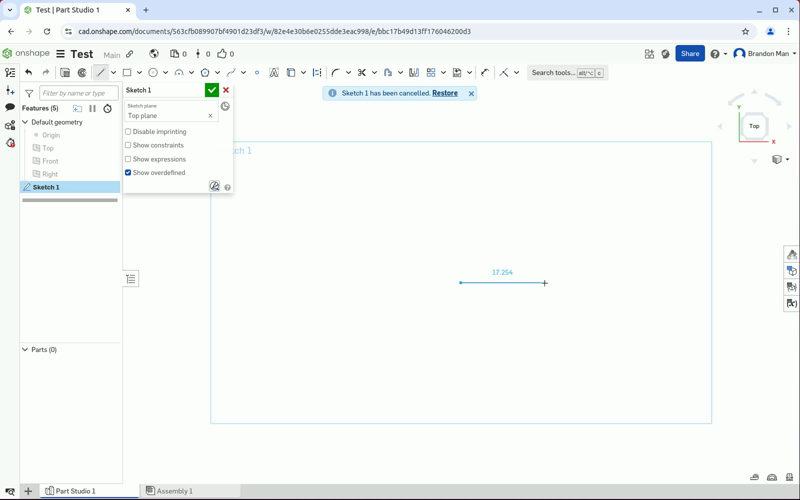
key_up(shift)
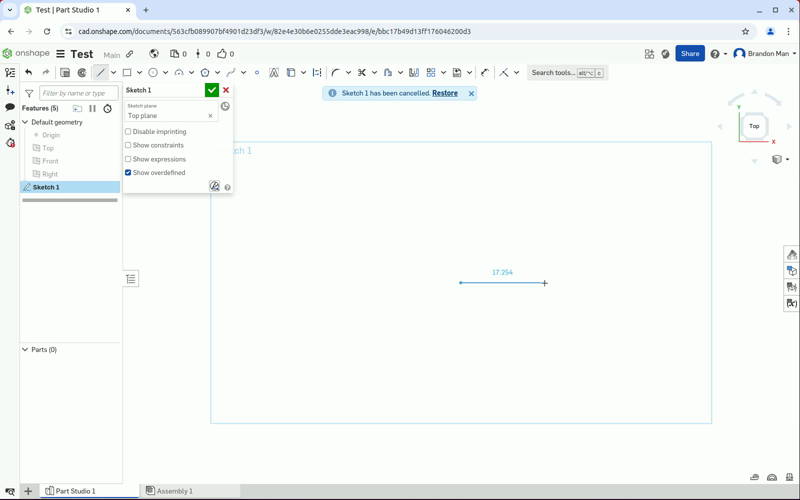
key_down(shift)
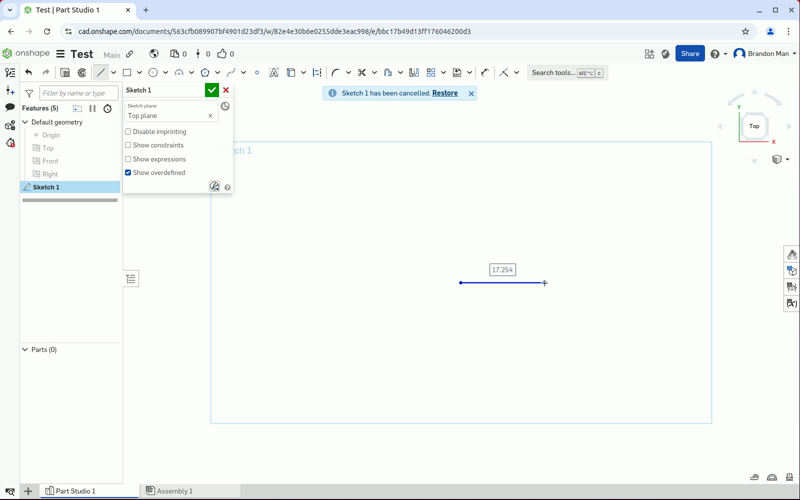
mouse_move(544, 170)
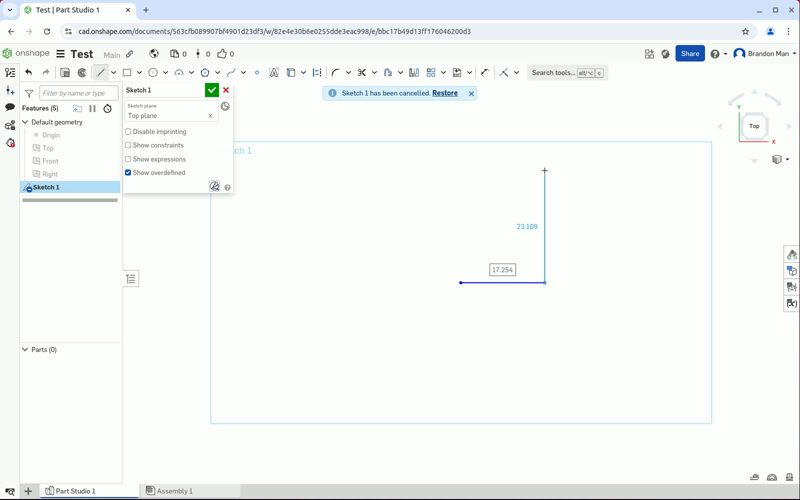
click(544, 170)
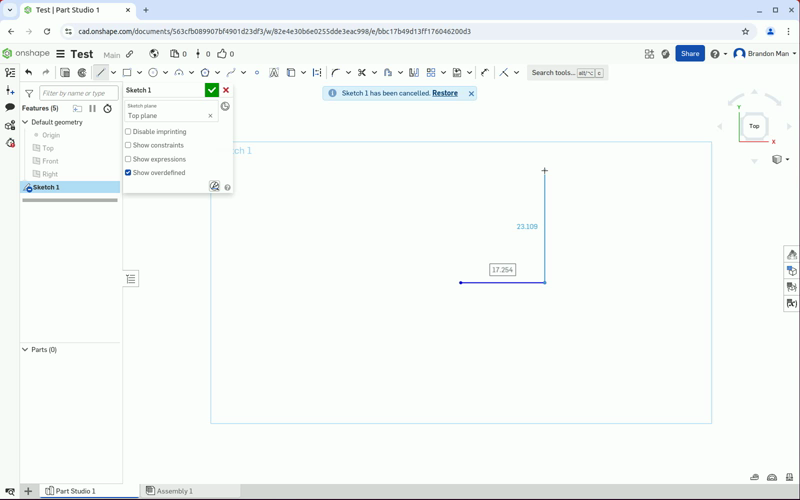
key_up(shift)
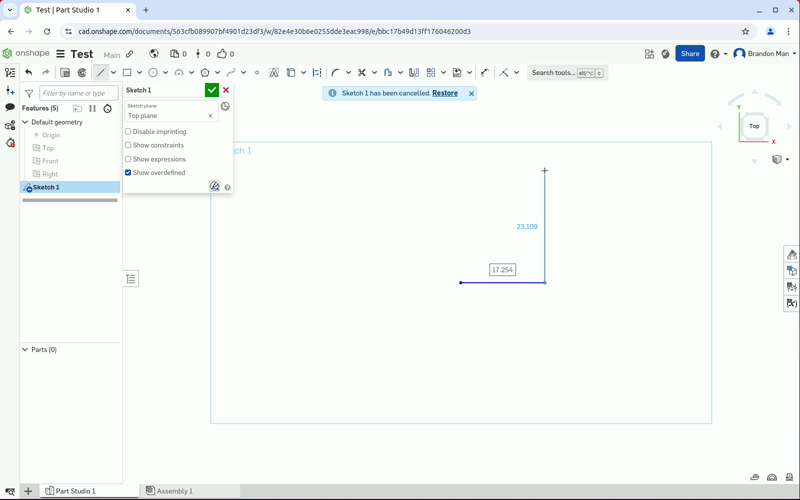
key_down(shift)
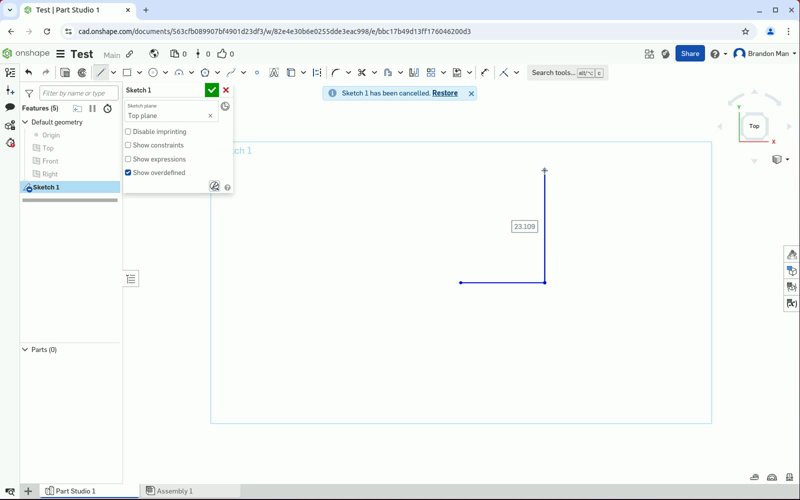
mouse_move(460, 170)
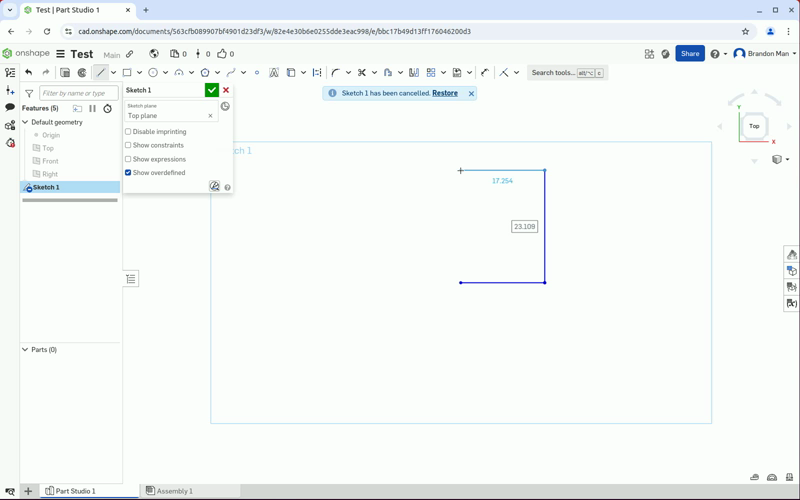
click(460, 170)
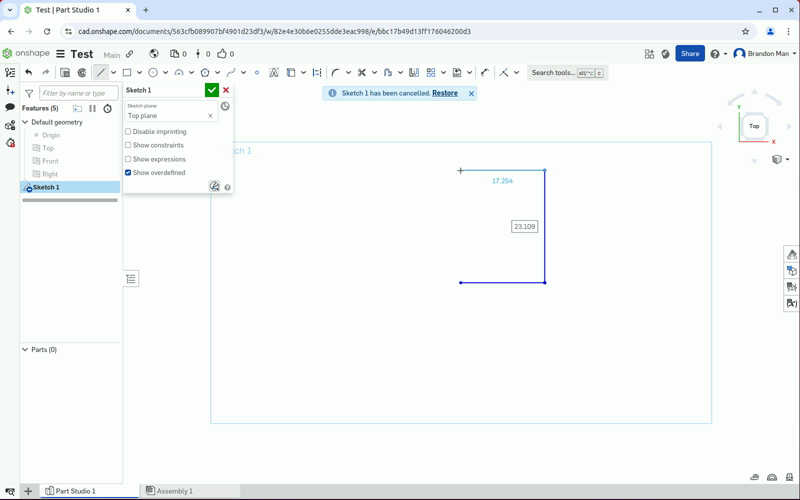
key_up(shift)
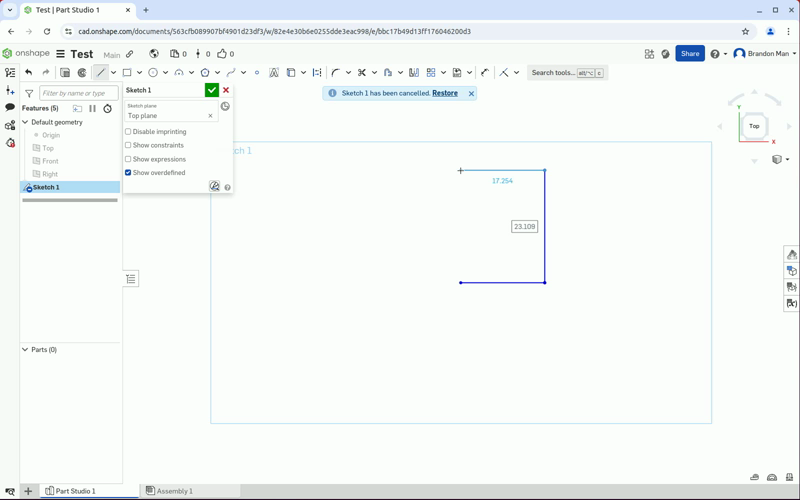
key_down(shift)
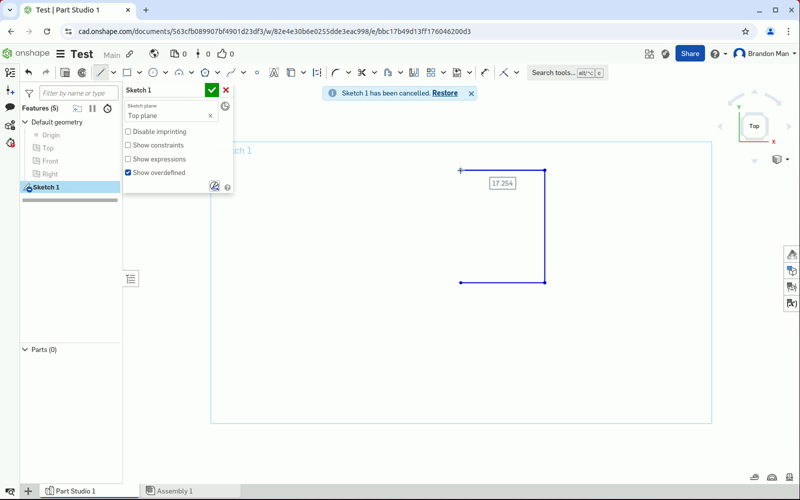
mouse_move(460, 282)
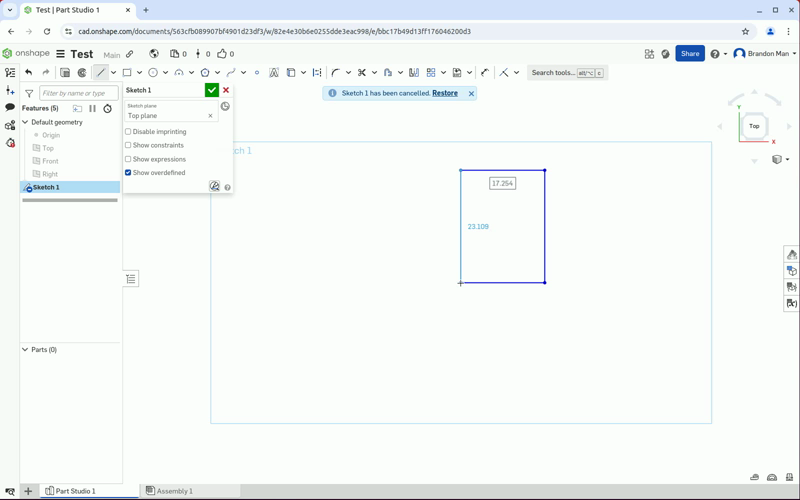
key_up(shift)
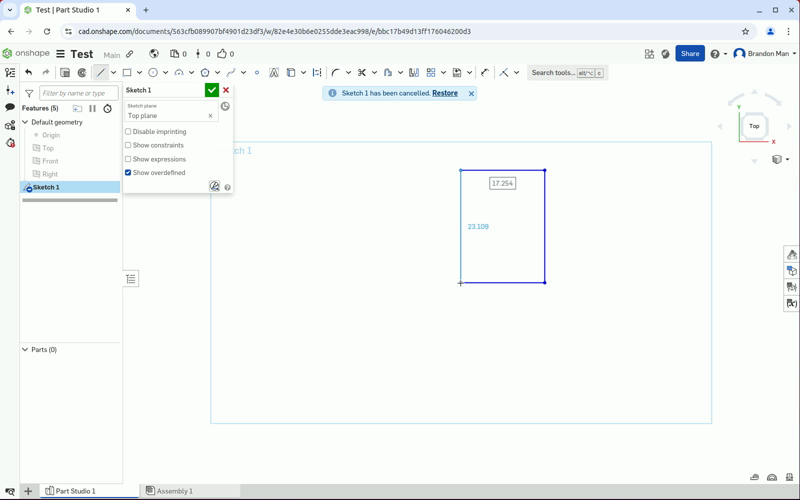
click(460, 282)
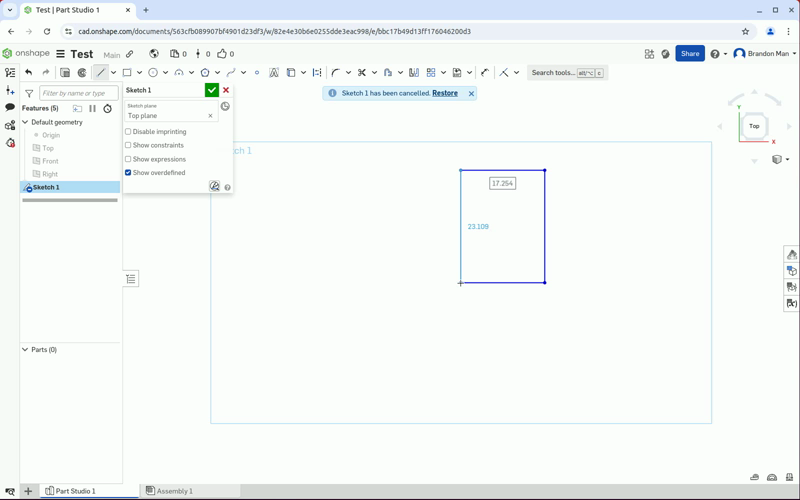
key(esc)
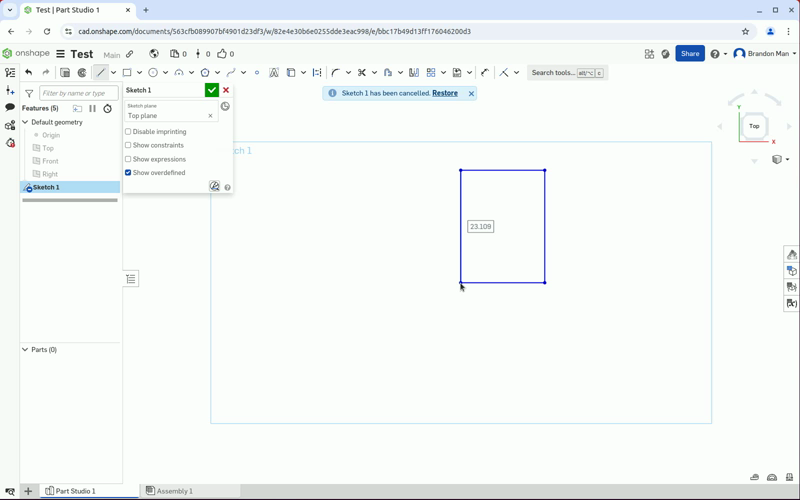
mouse_move(473, 214)
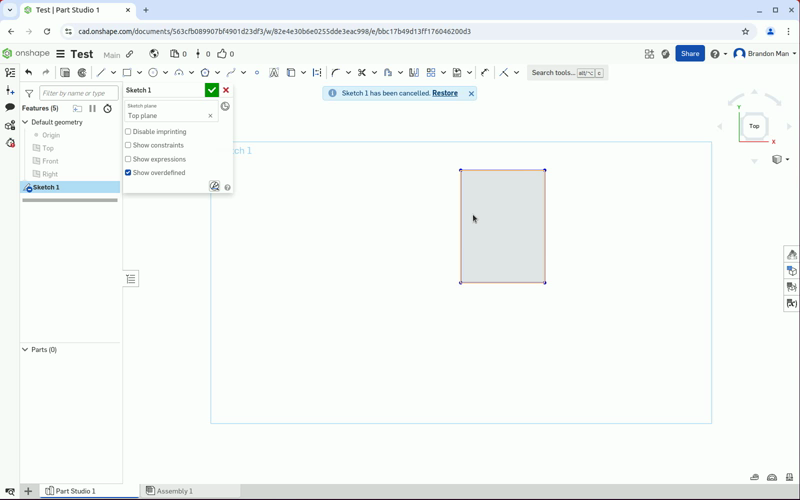
click(473, 214)
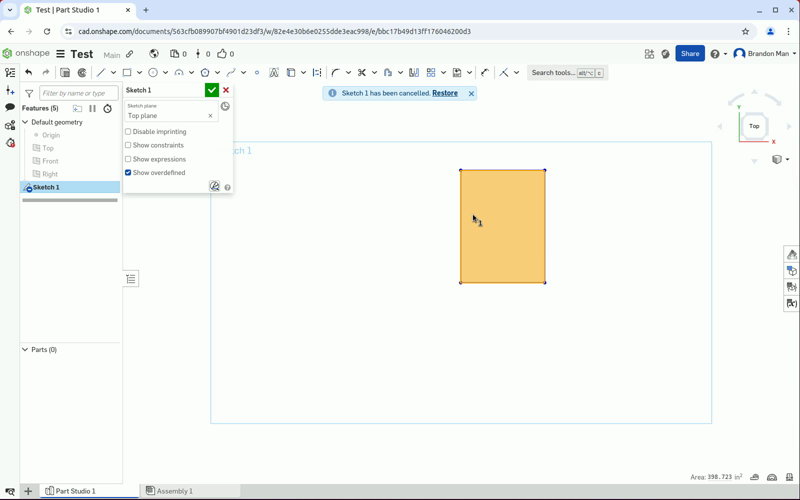
mouse_move(73, 352)
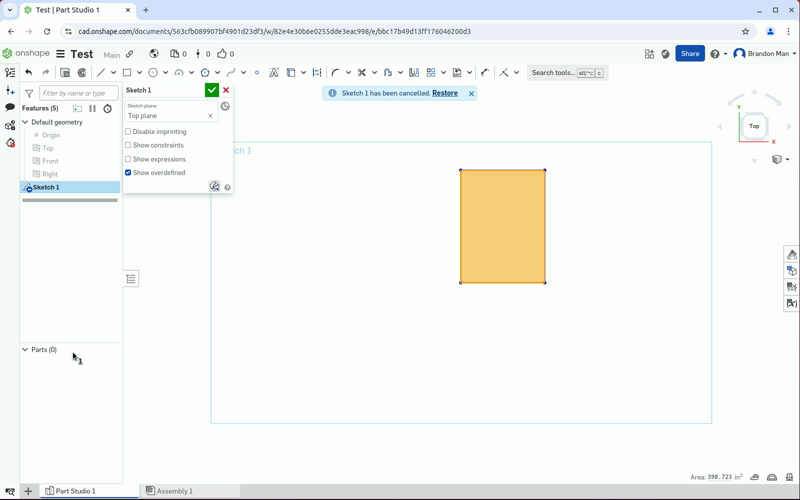
key(shift+y)
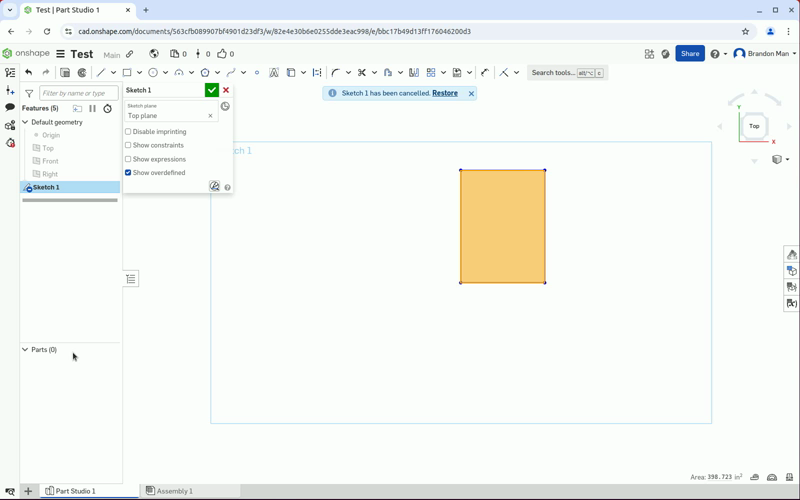
key(shift+e)
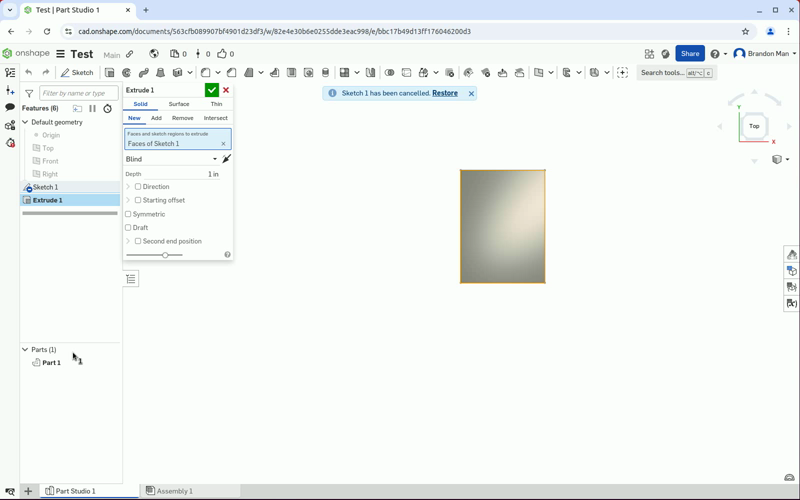
mouse_move(143, 106)
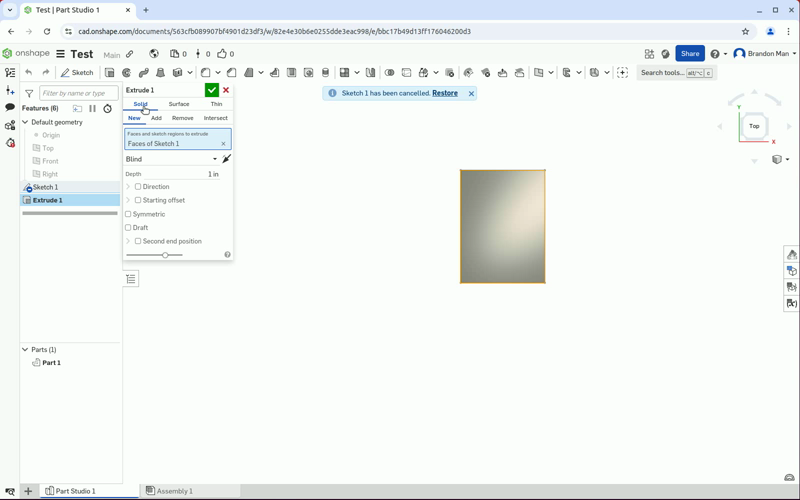
click(143, 106)
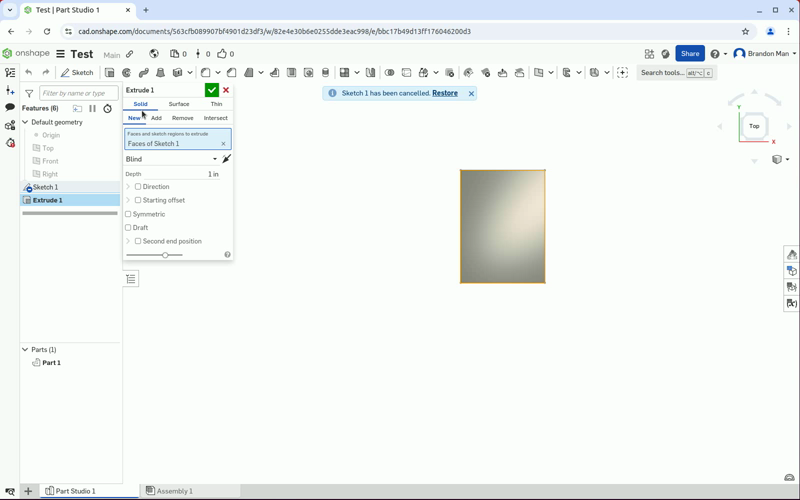
mouse_move(137, 120)
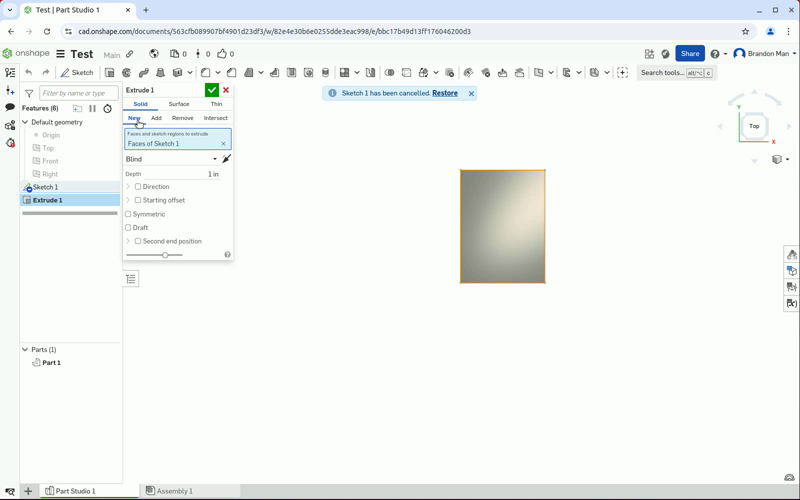
click(137, 120)
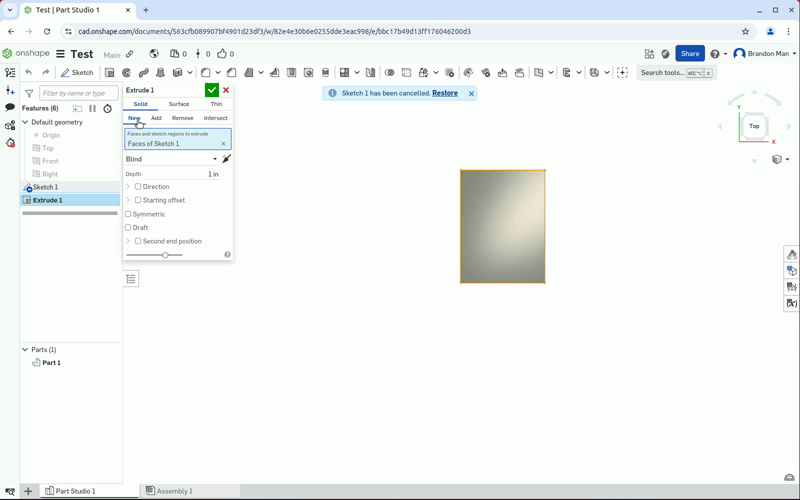
key(tab, 4)
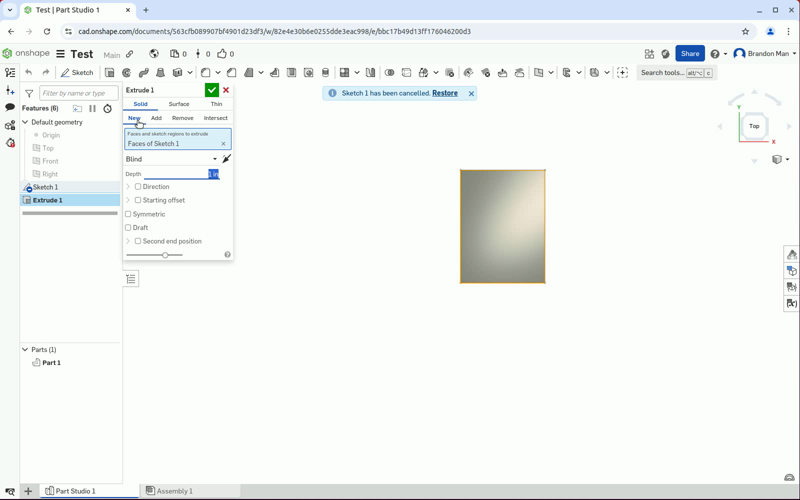
text(1.444)
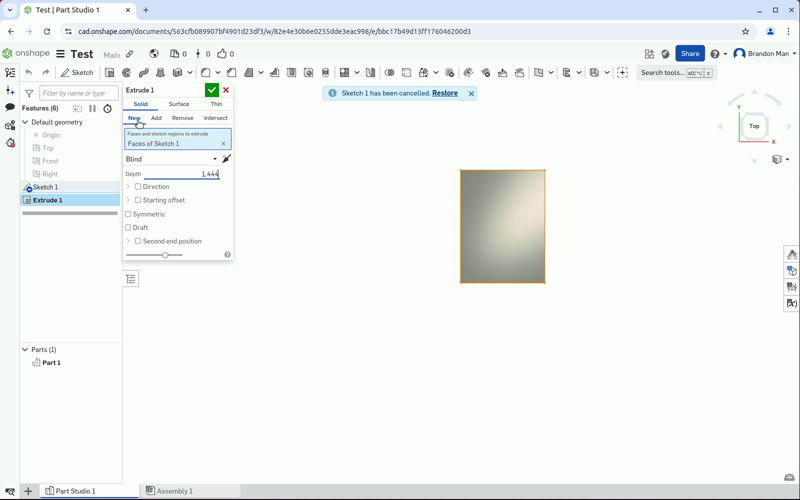
key(enter)
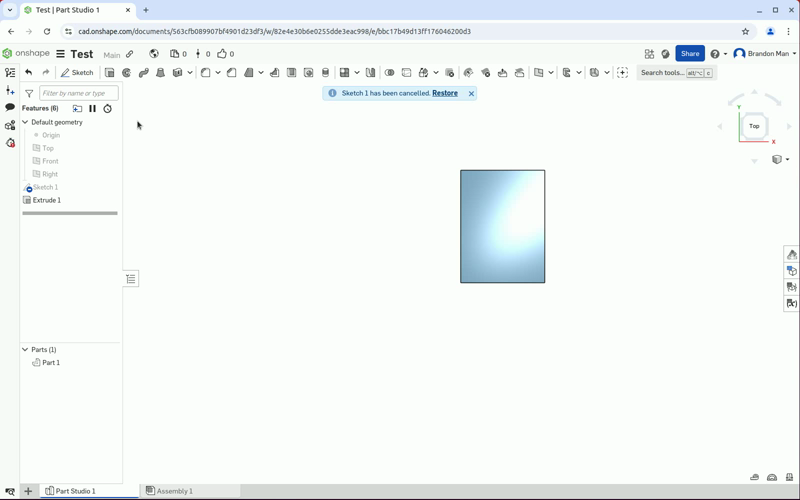
key(shift+h)
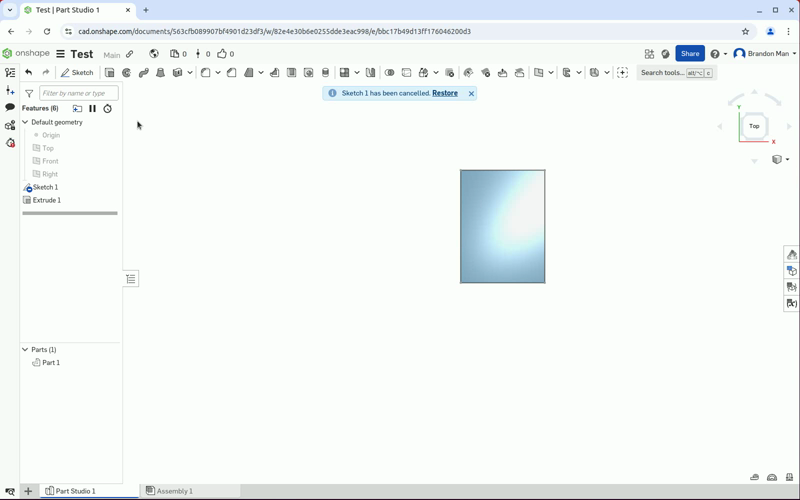
key(shift+h)
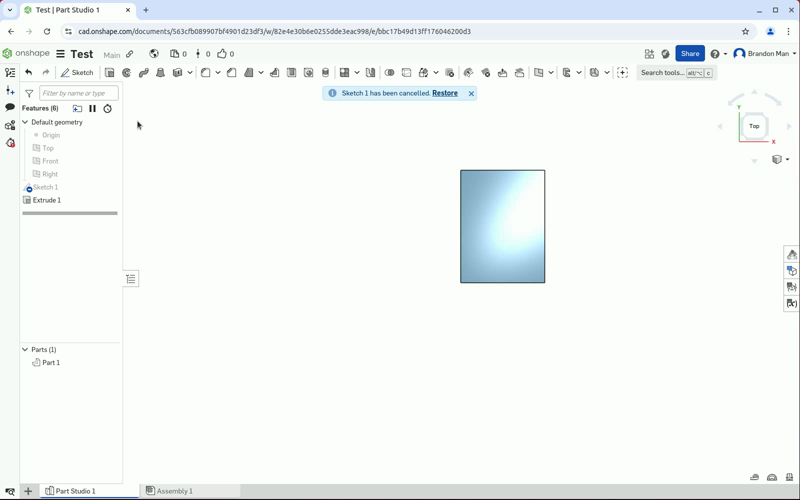
mouse_move(73, 189)
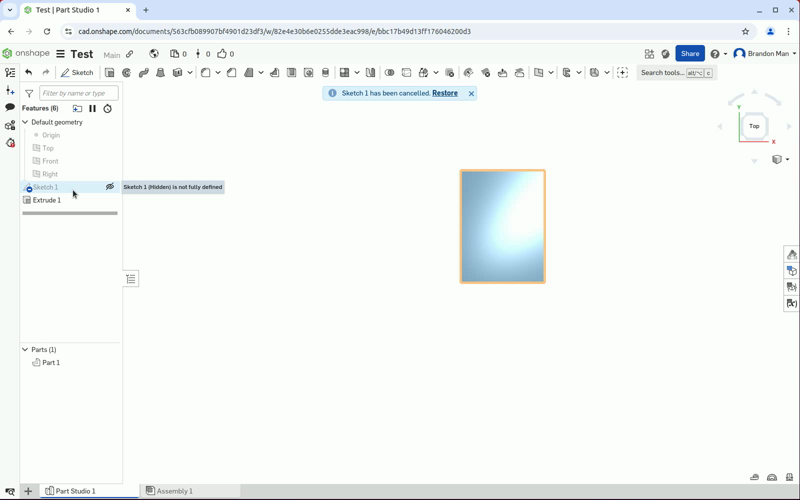
click(73, 189)
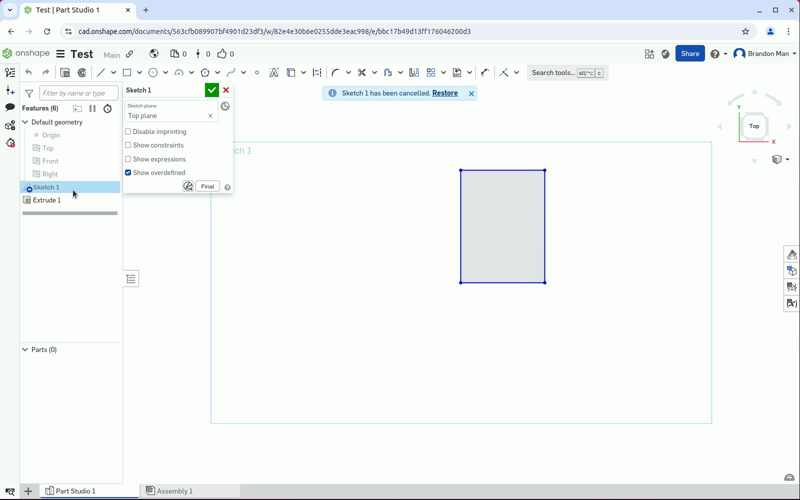
mouse_move(229, 92)
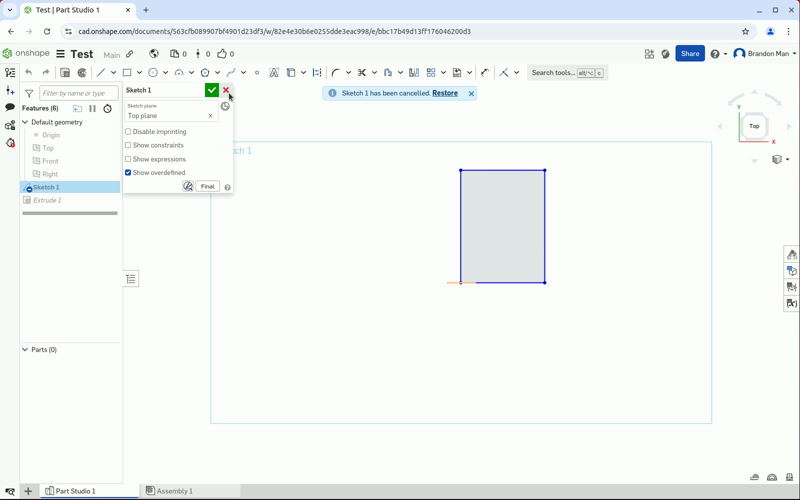
click(229, 92)
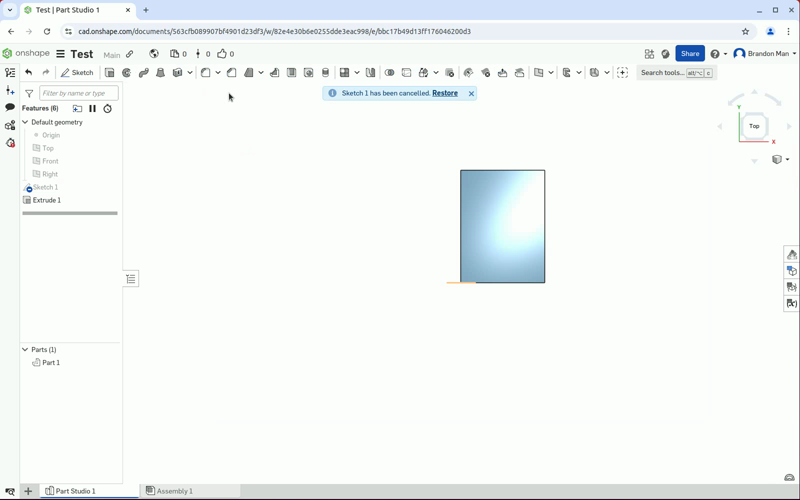
mouse_move(73, 352)
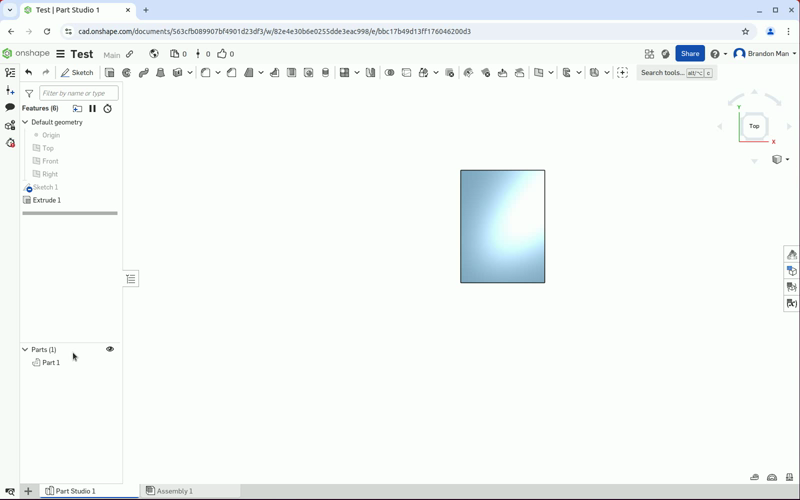
key(y)
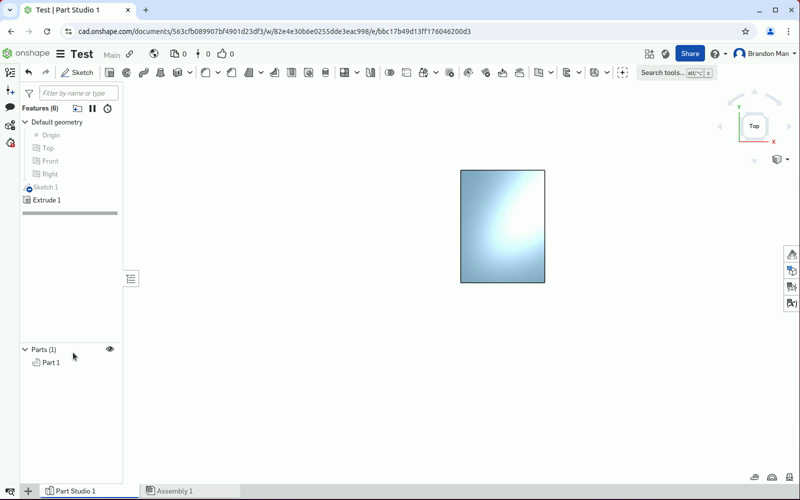
key(shift+p)
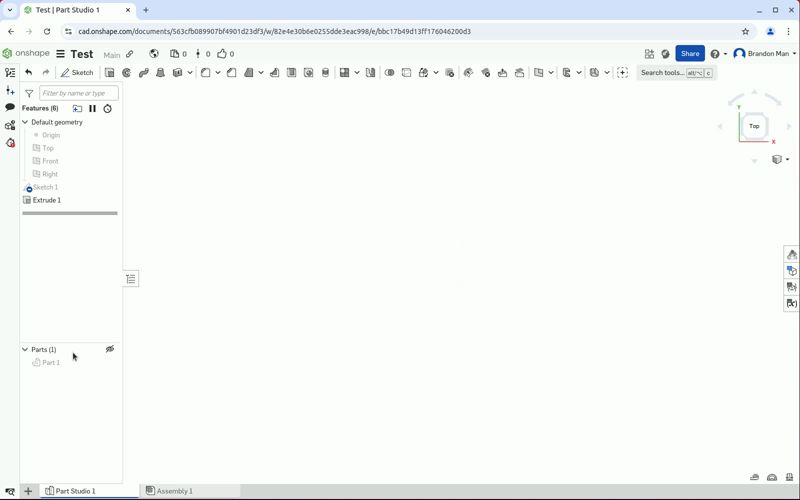
key(space)
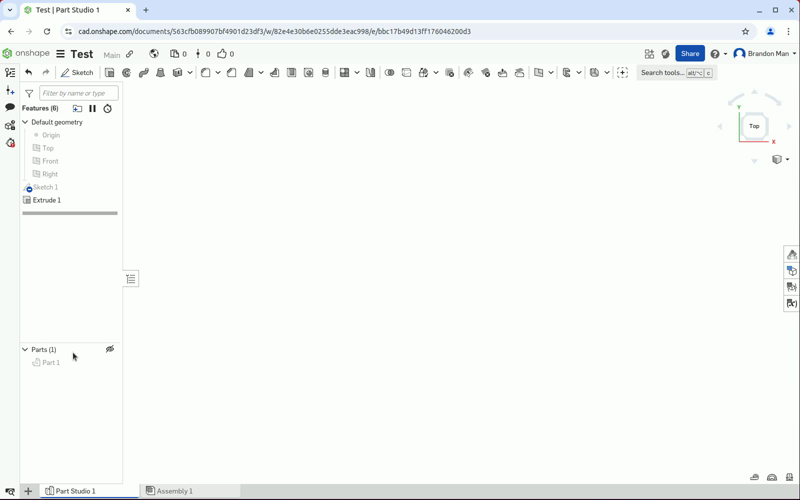
key_down(shift)
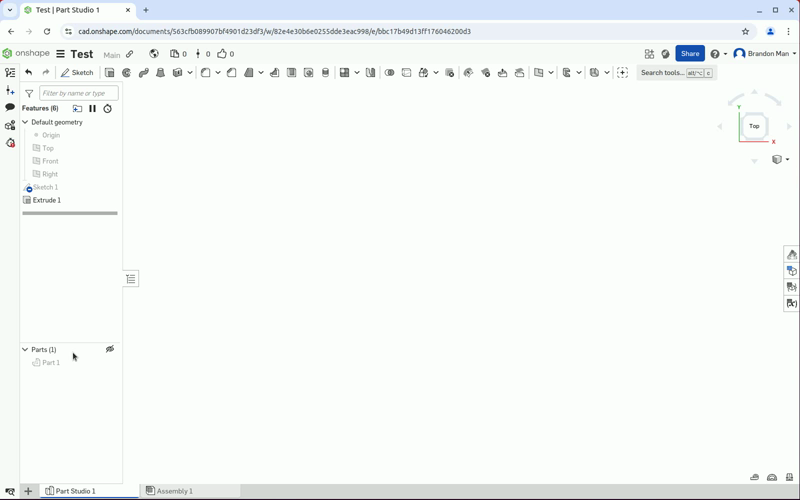
key(up)
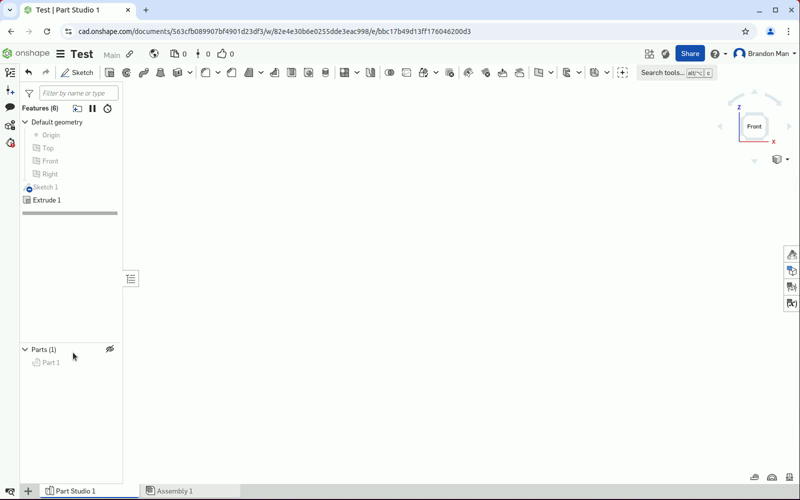
key_up(shift)
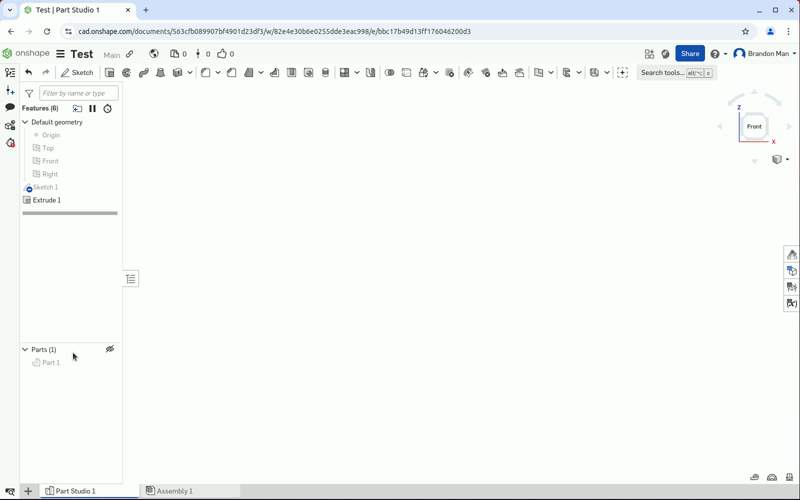
mouse_move(73, 352)
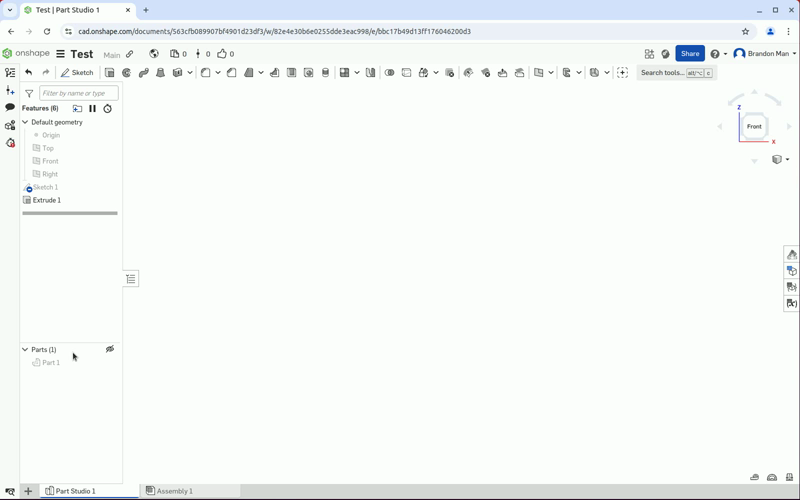
key(shift+y)
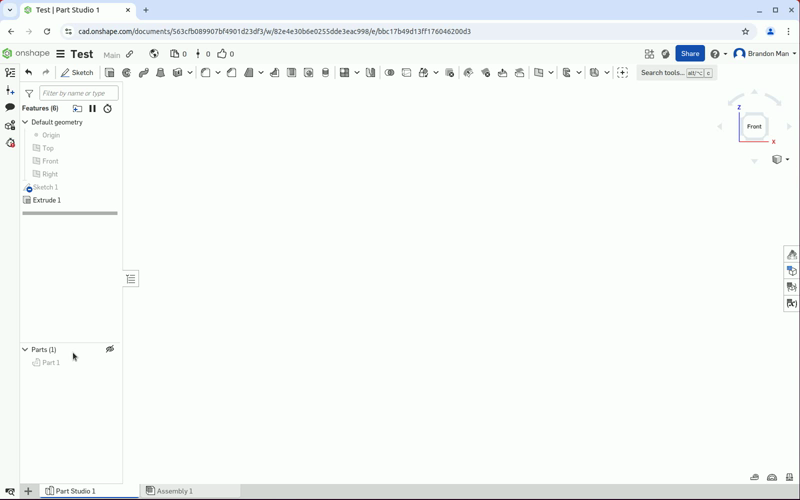
key(shift+s)
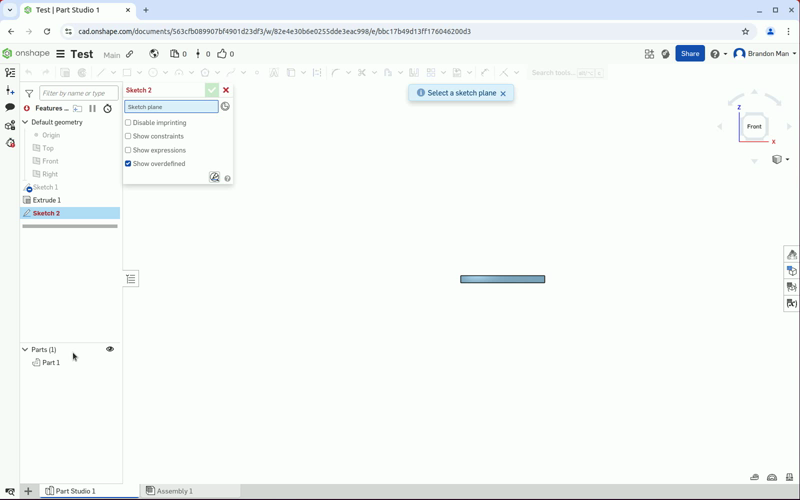
mouse_move(73, 163)
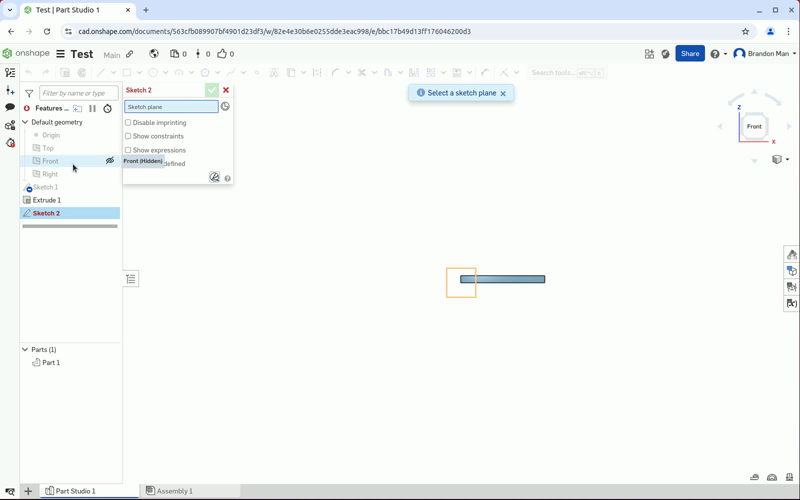
click(73, 163)
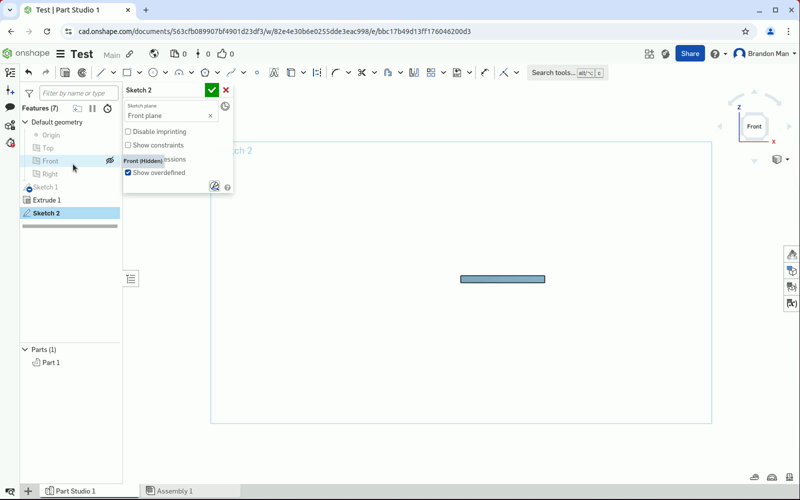
mouse_move(73, 352)
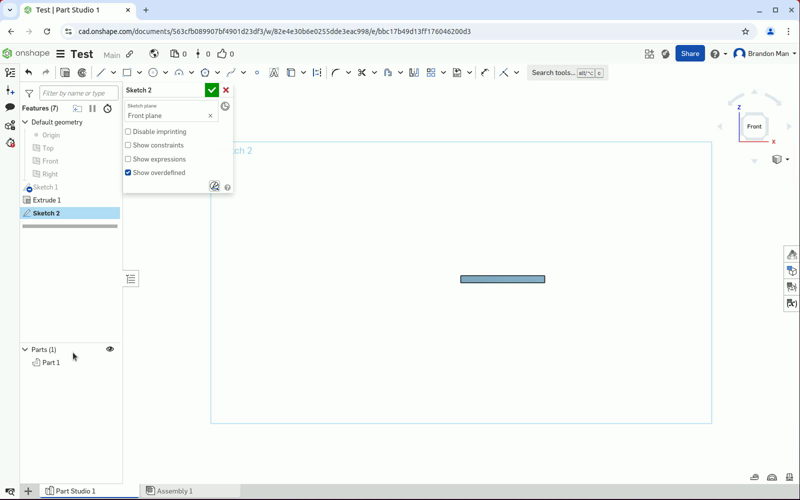
key(y)
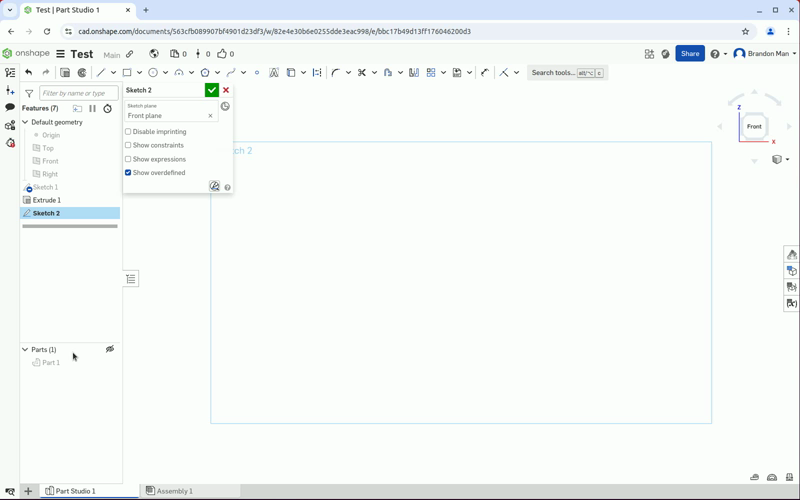
key(l)
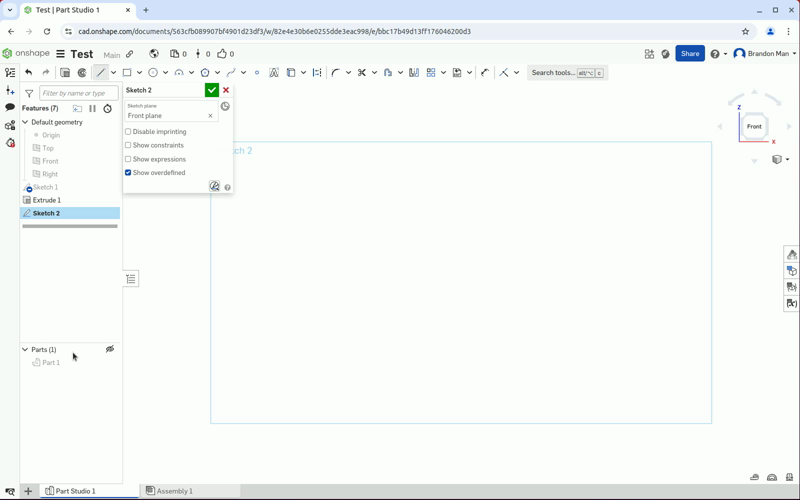
key_down(shift)
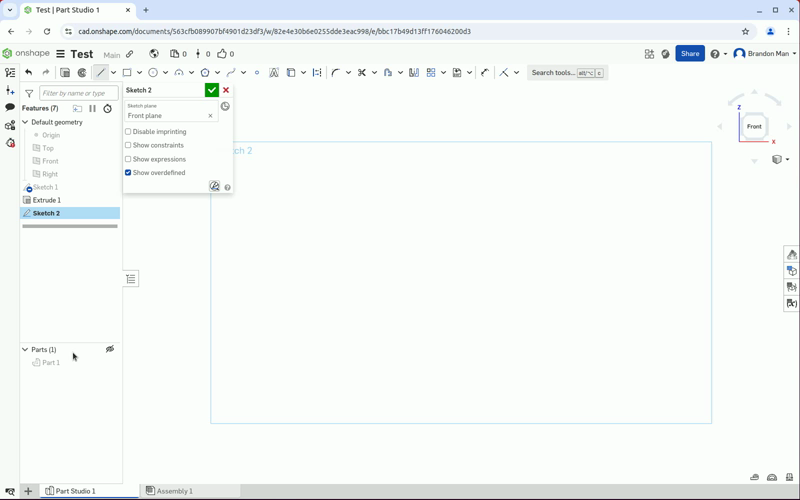
mouse_move(471, 311)
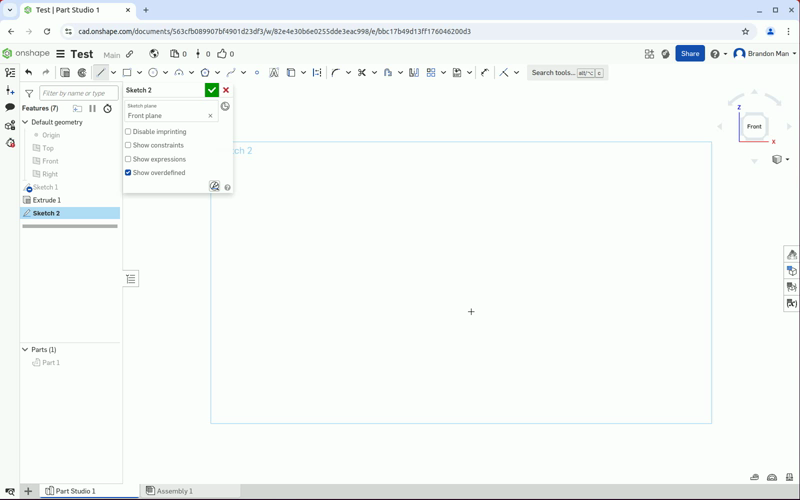
click(471, 311)
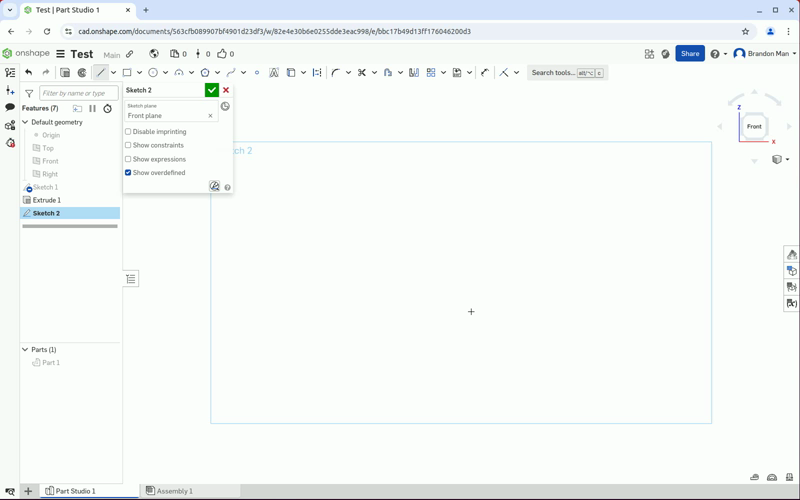
key_up(shift)
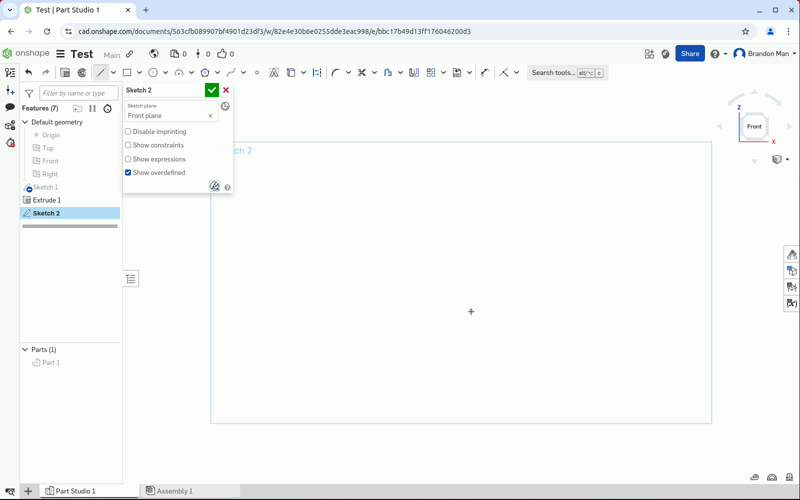
key_down(shift)
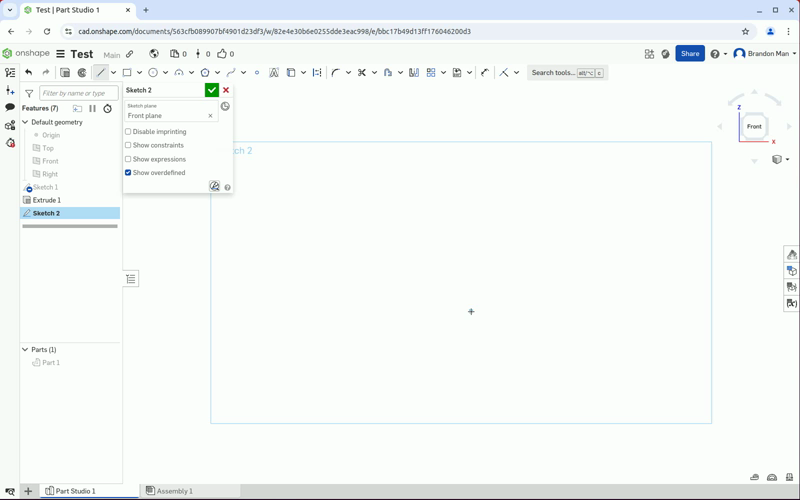
mouse_move(555, 311)
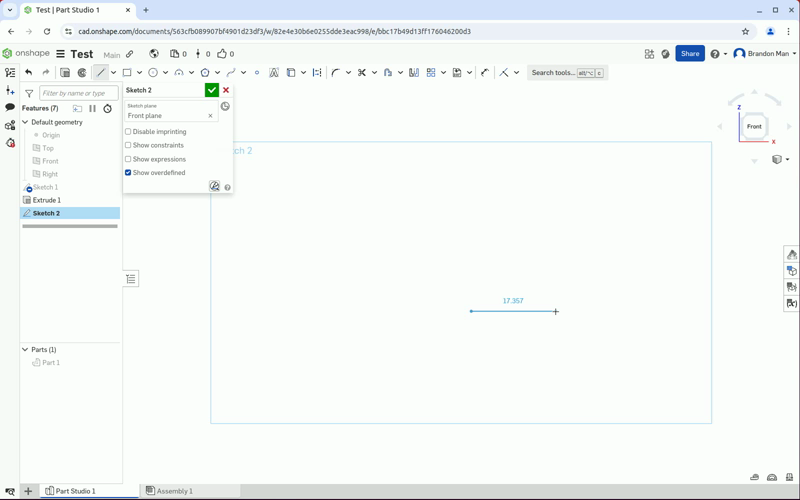
click(555, 311)
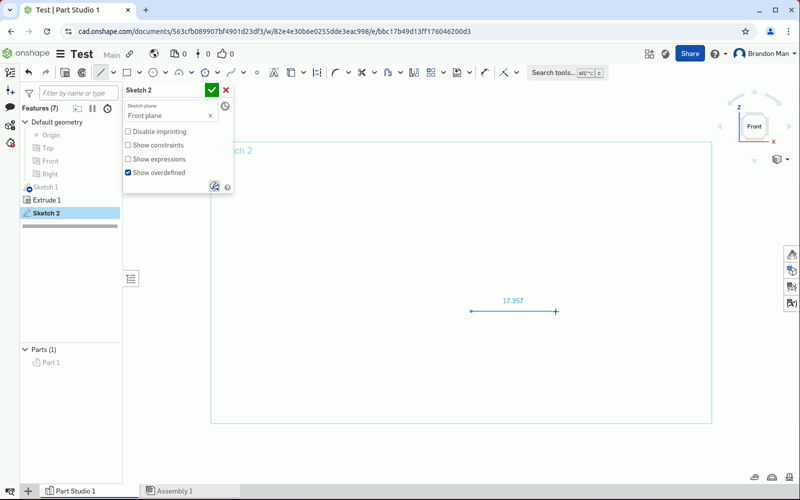
key_up(shift)
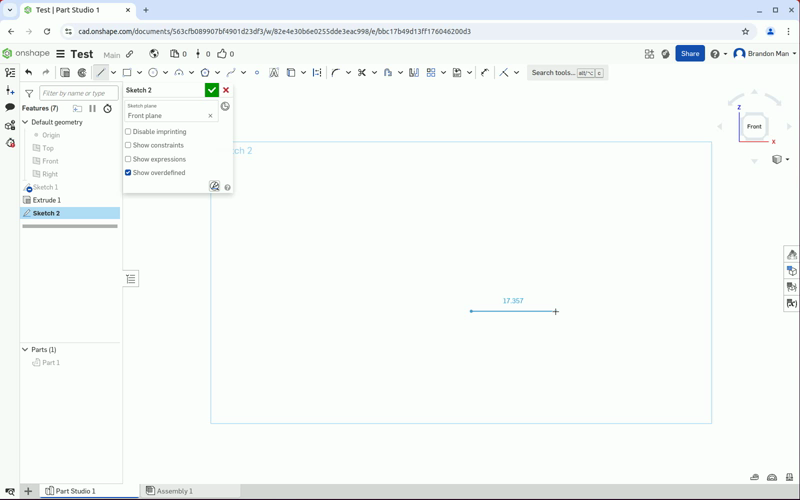
key_down(shift)
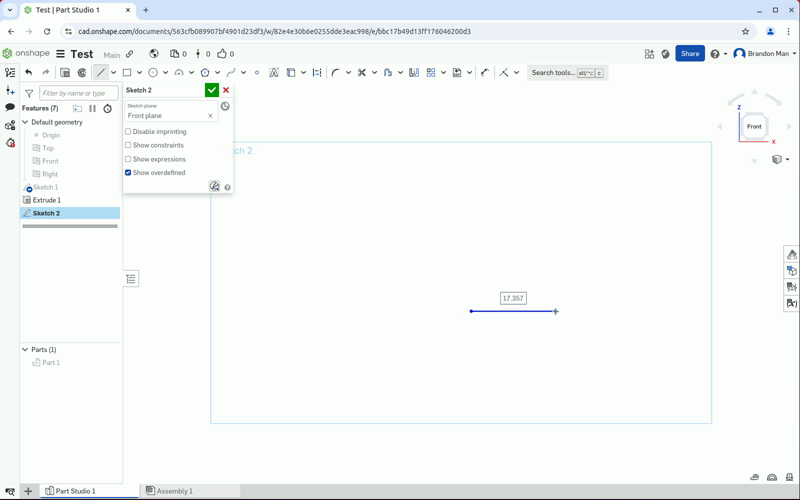
mouse_move(585, 311)
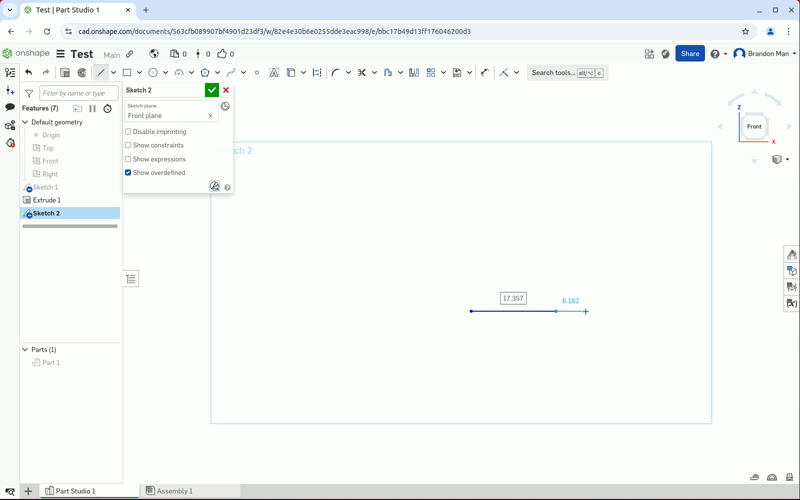
mouse_move(555, 282)
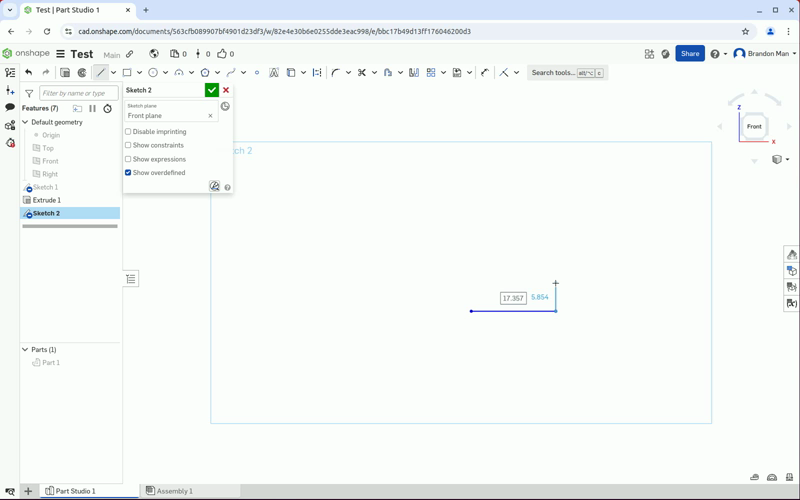
click(555, 282)
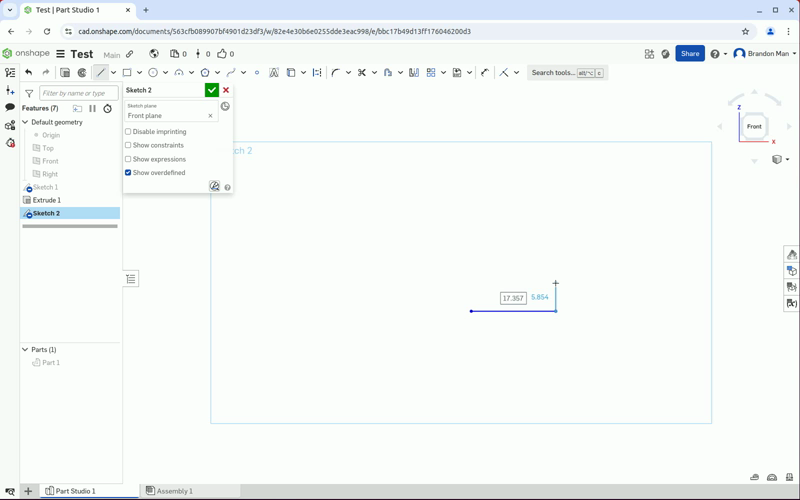
key_up(shift)
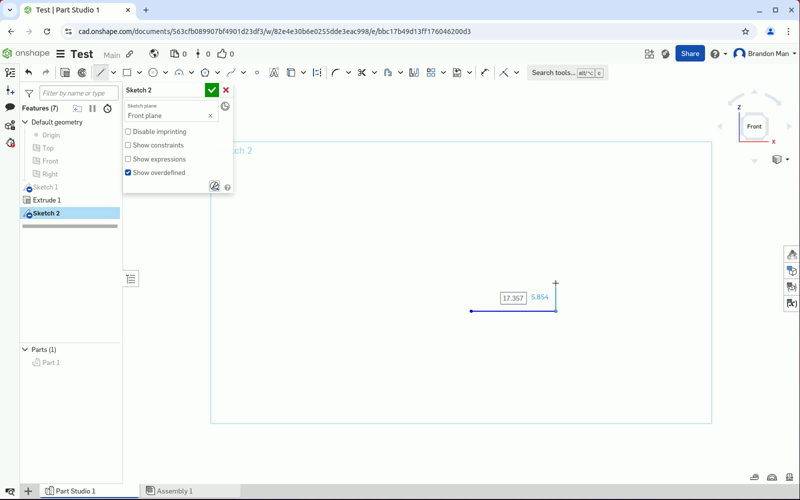
key_down(shift)
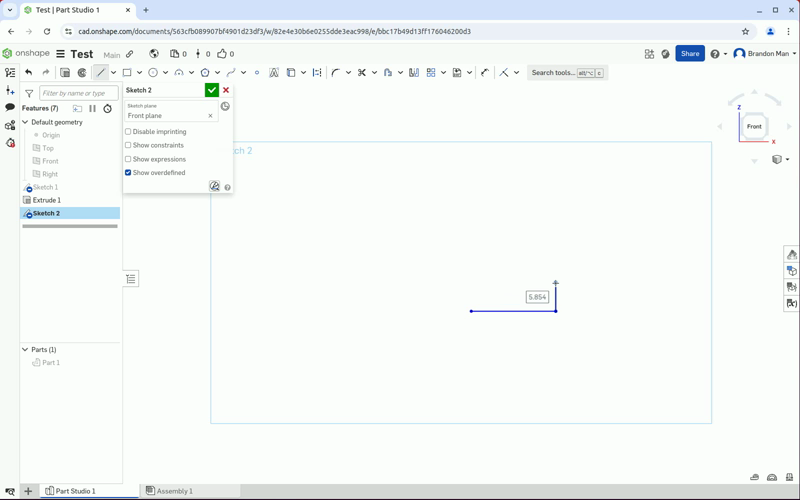
mouse_move(585, 282)
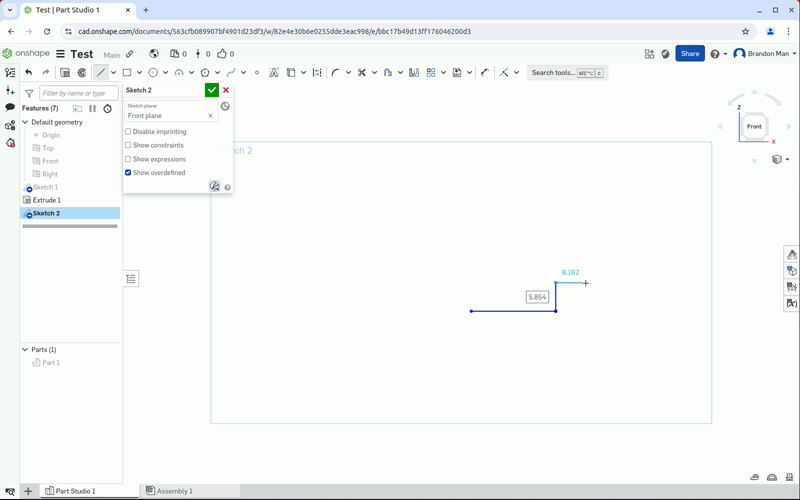
mouse_move(550, 282)
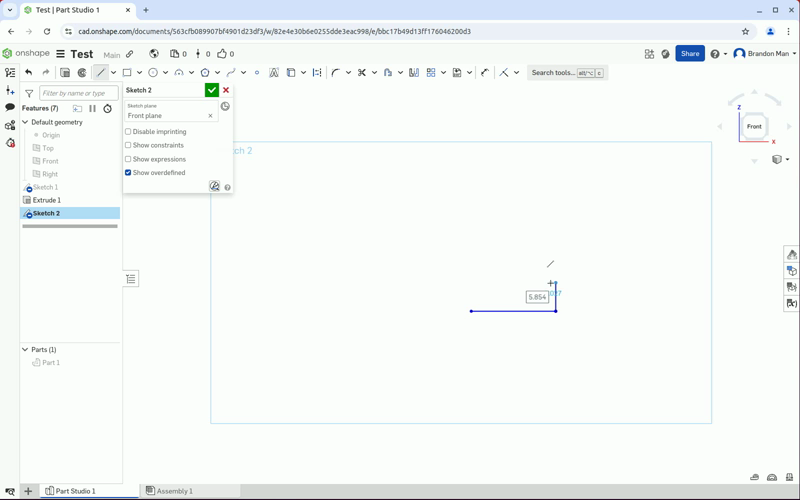
scroll(6)
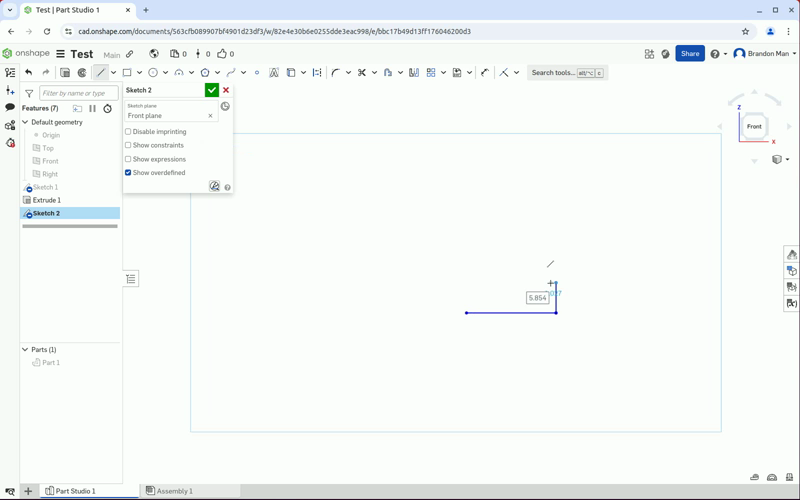
scroll(6)
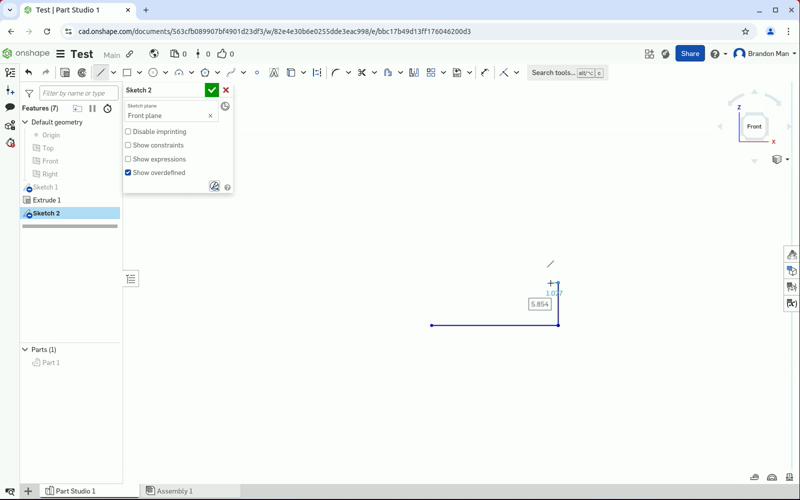
scroll(6)
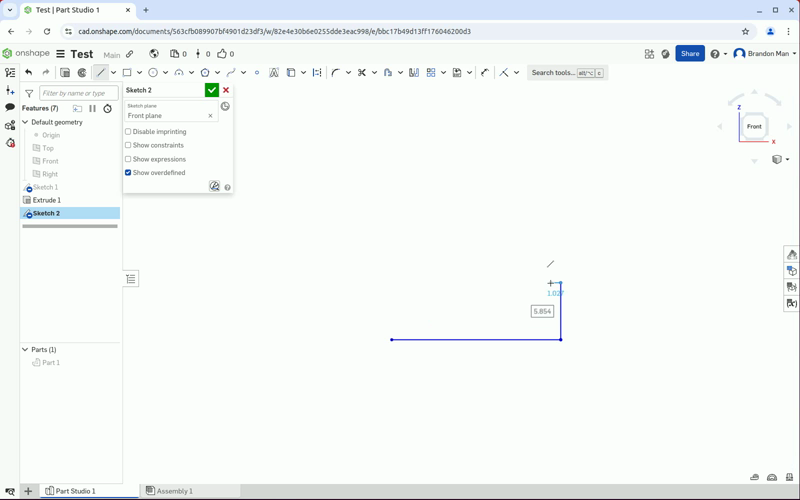
scroll(6)
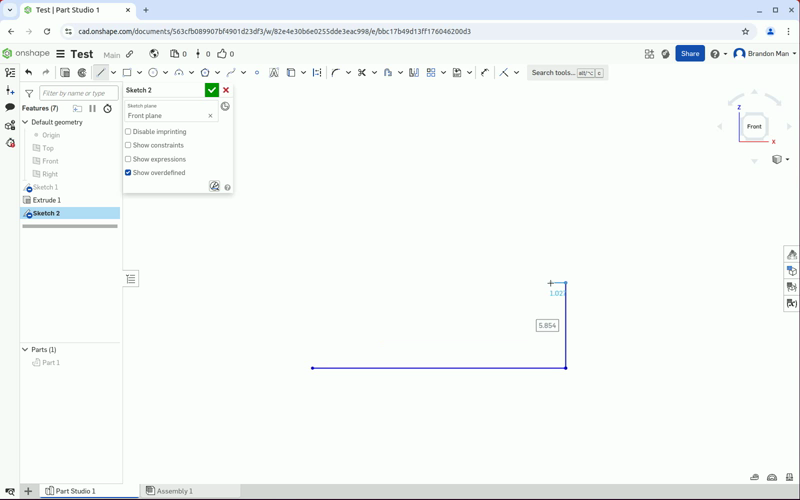
scroll(6)
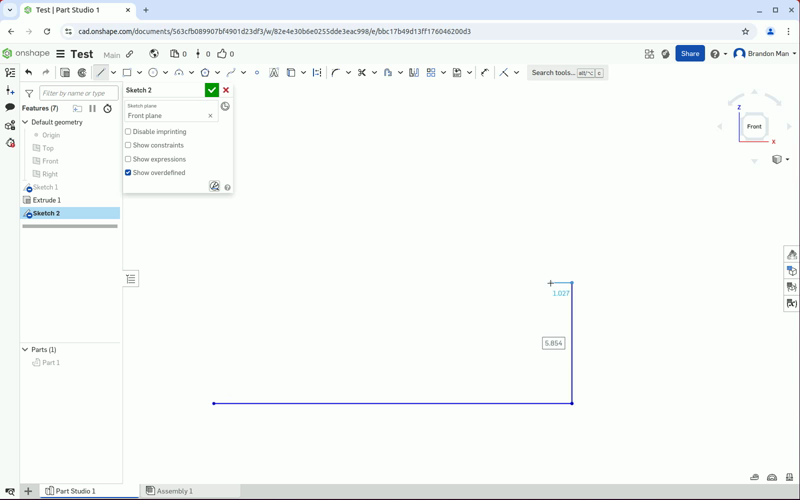
scroll(6)
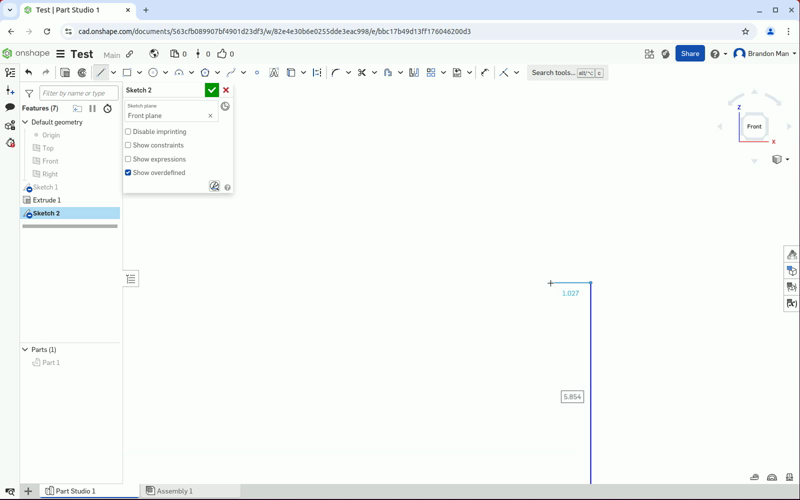
scroll(6)
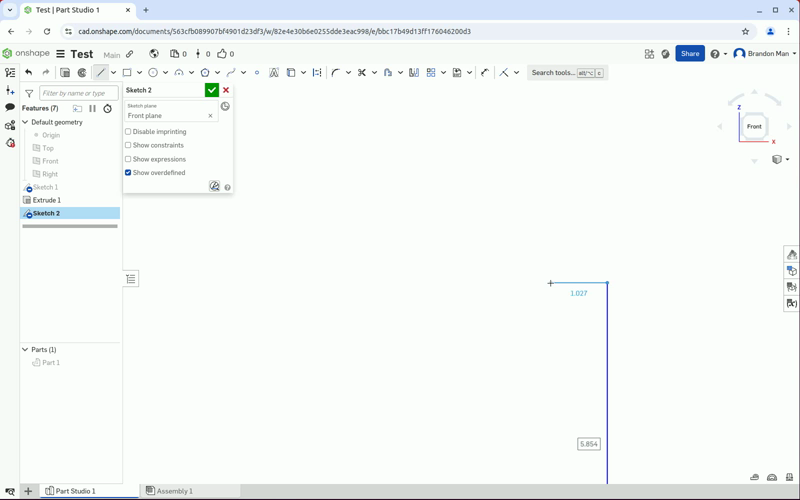
click(550, 282)
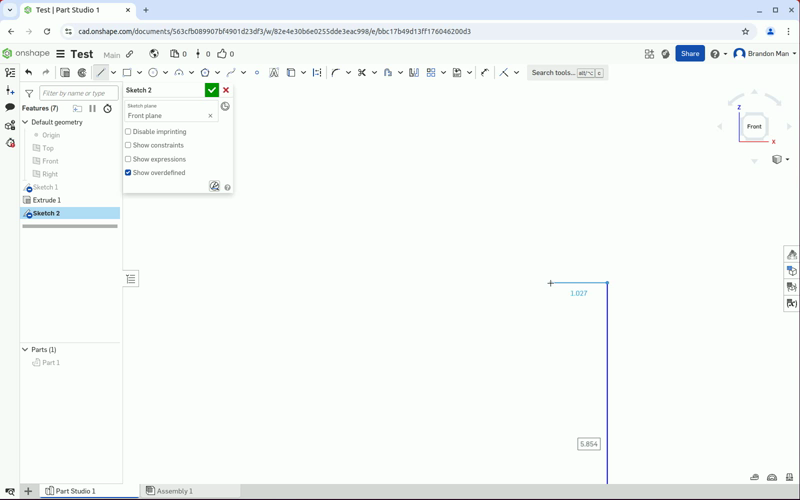
scroll(-6)
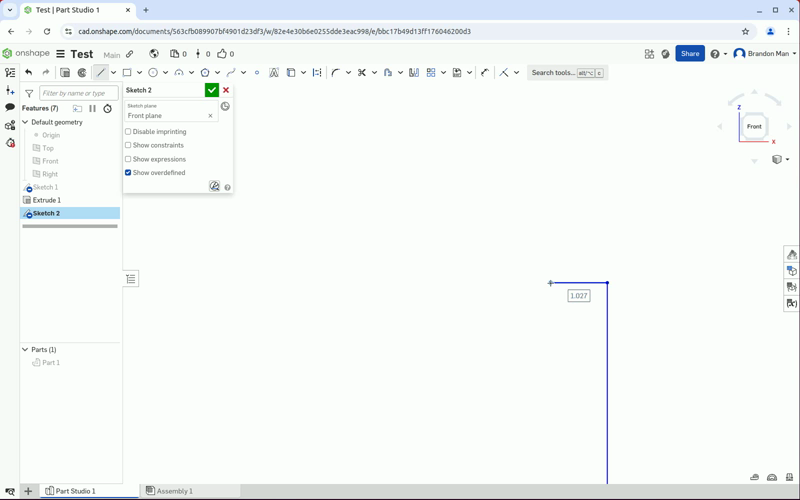
scroll(-6)
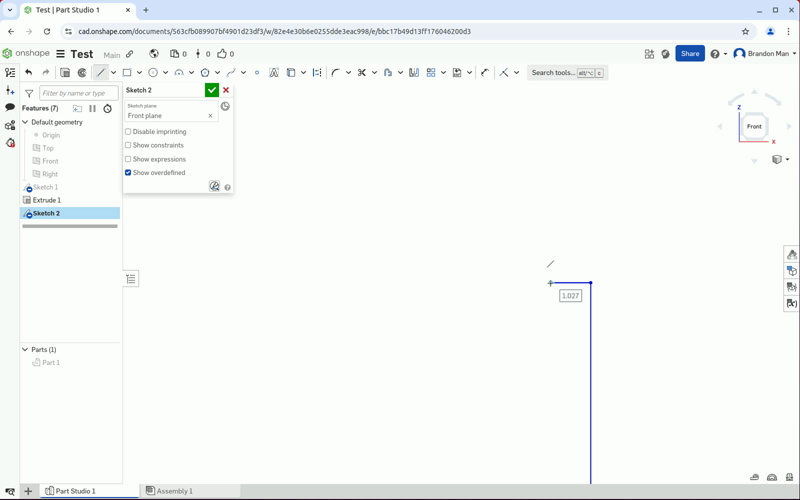
scroll(-6)
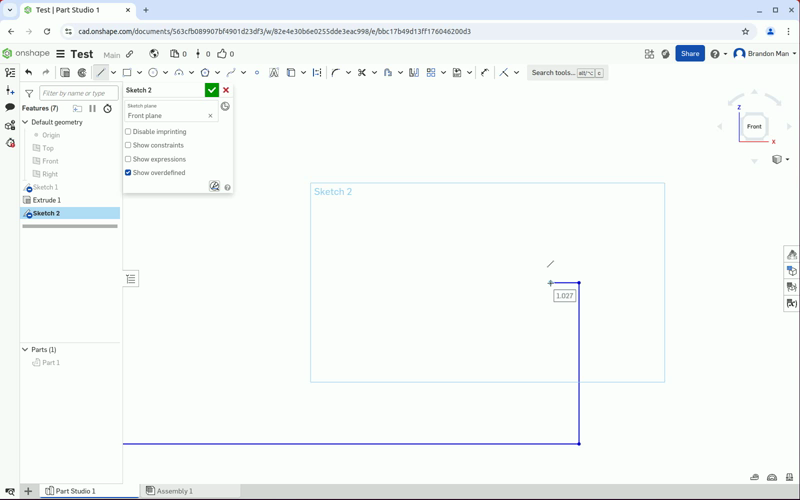
scroll(-6)
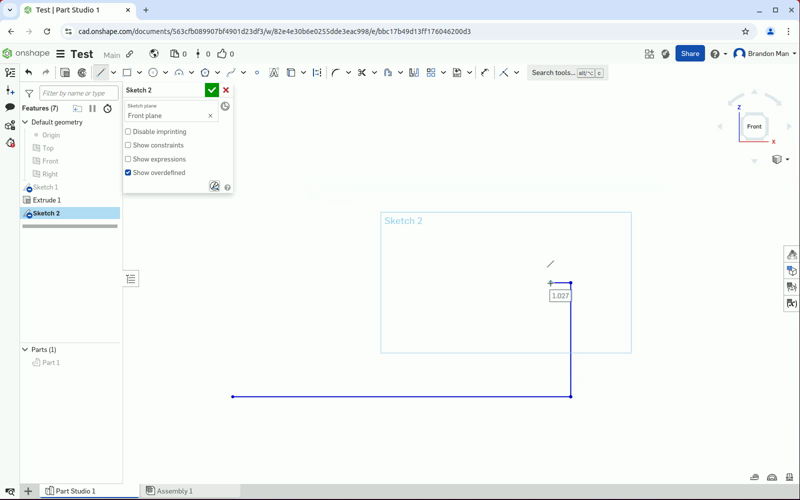
scroll(-6)
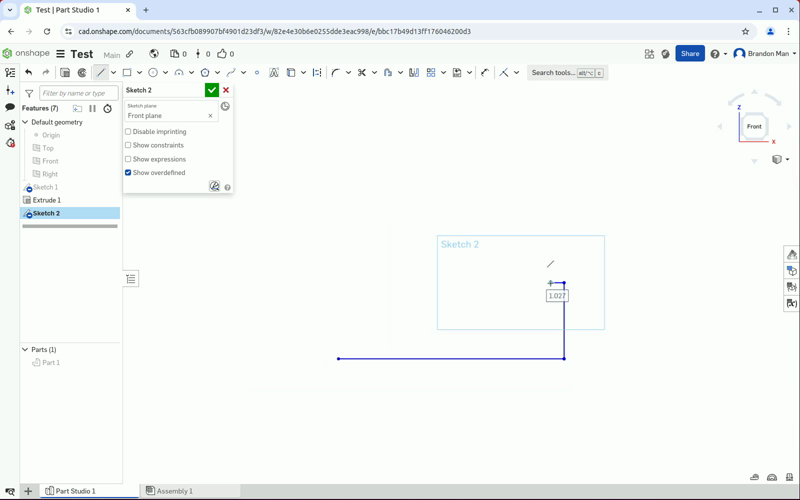
scroll(-6)
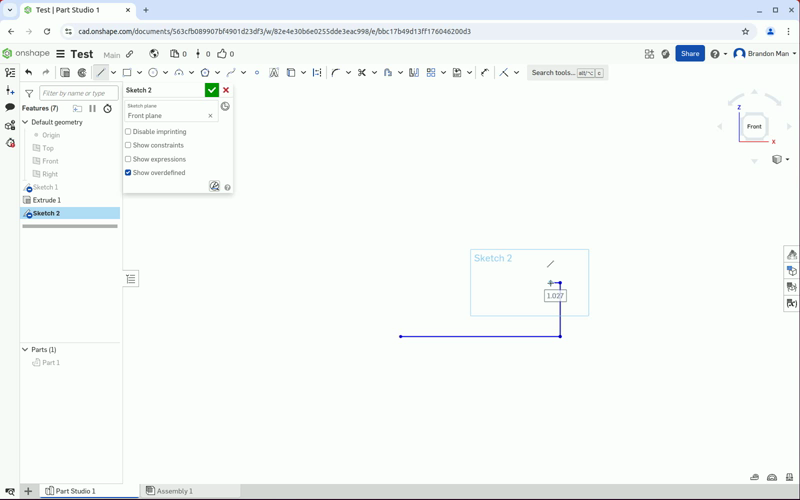
scroll(-6)
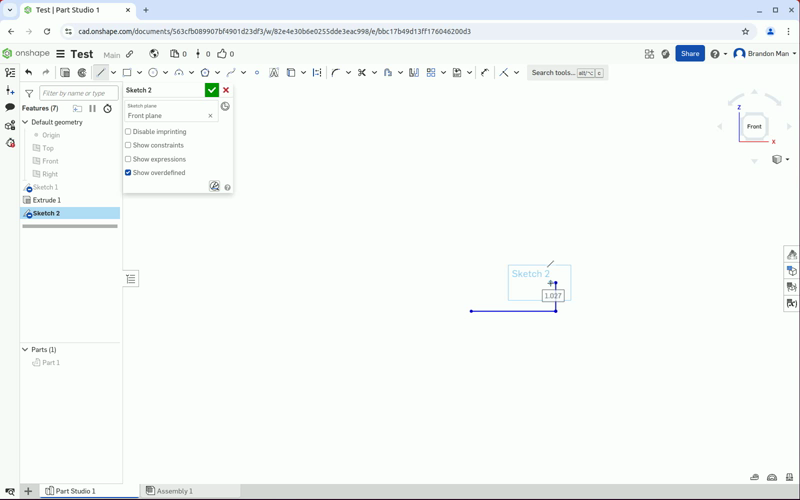
key_up(shift)
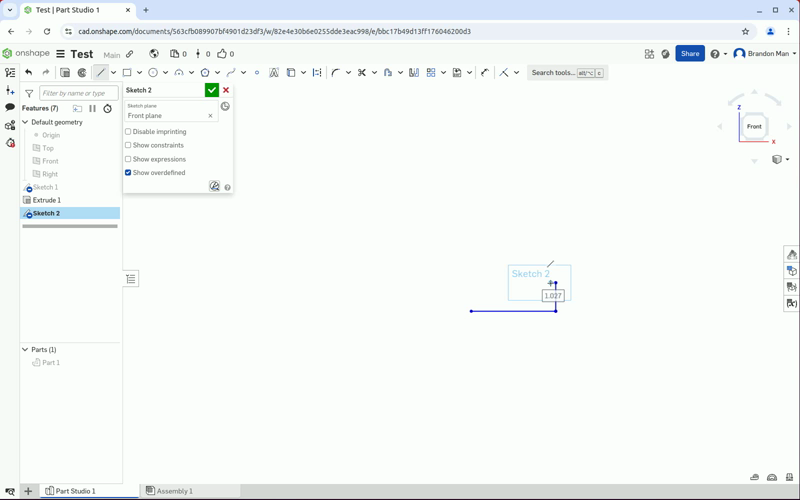
key_down(shift)
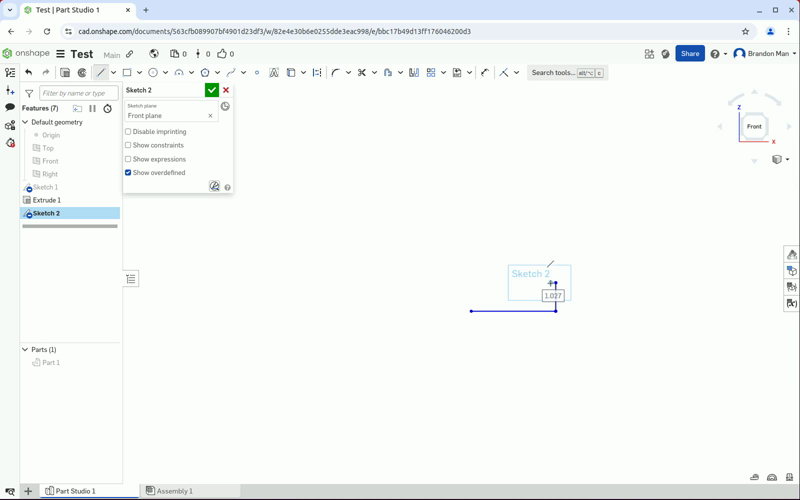
mouse_move(580, 282)
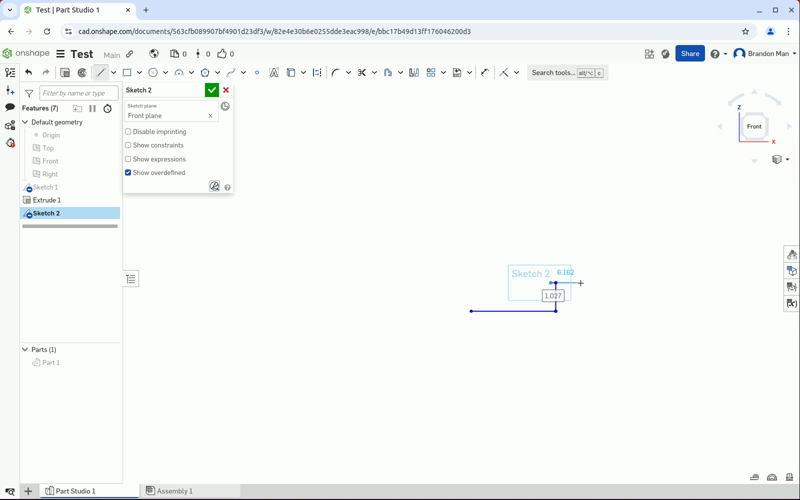
mouse_move(550, 305)
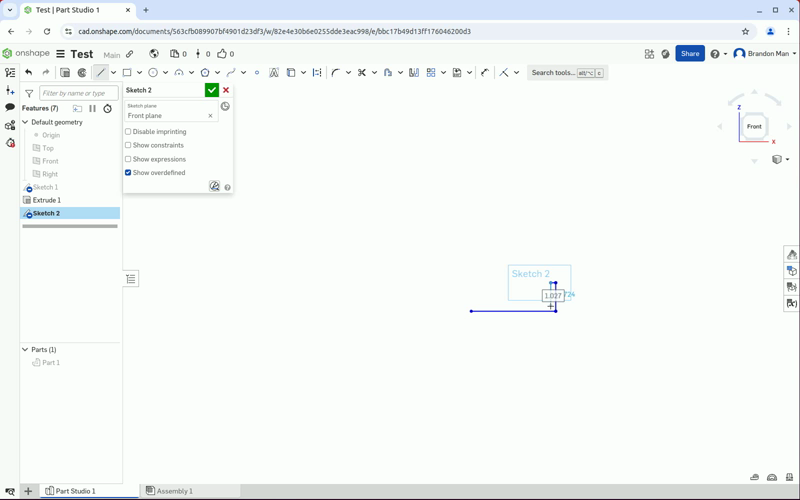
click(550, 305)
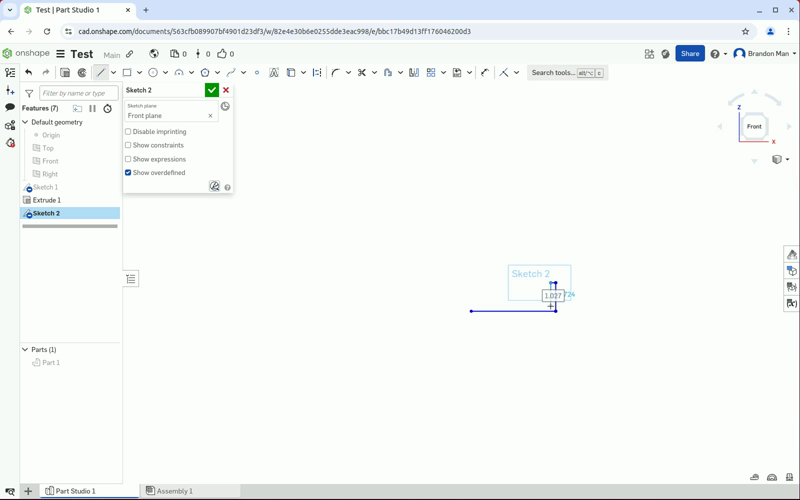
key_up(shift)
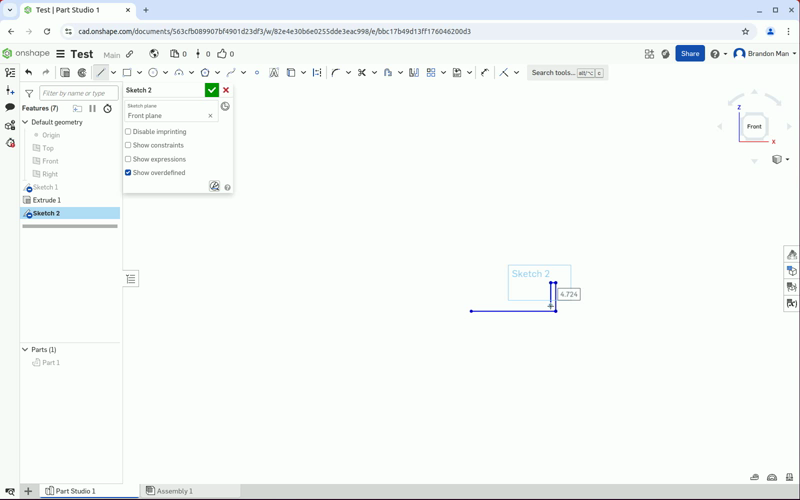
key_down(shift)
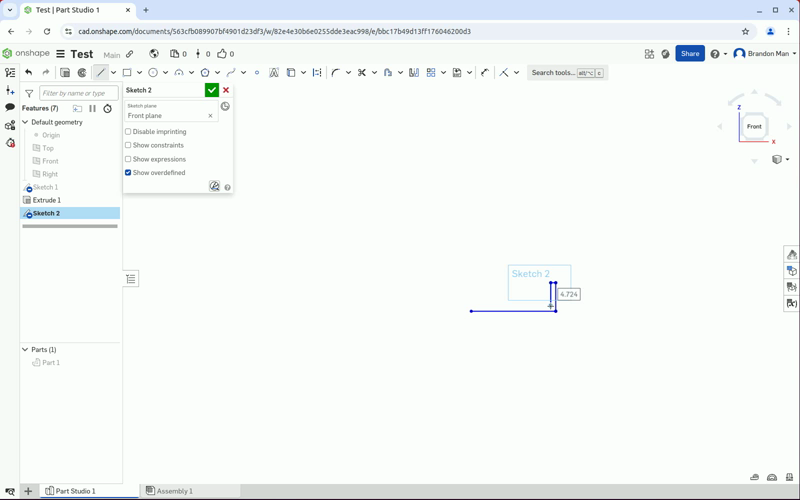
mouse_move(476, 305)
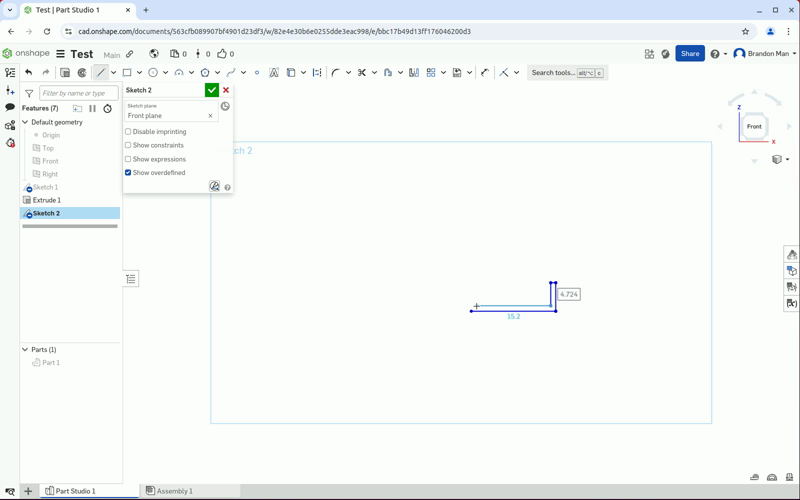
click(476, 305)
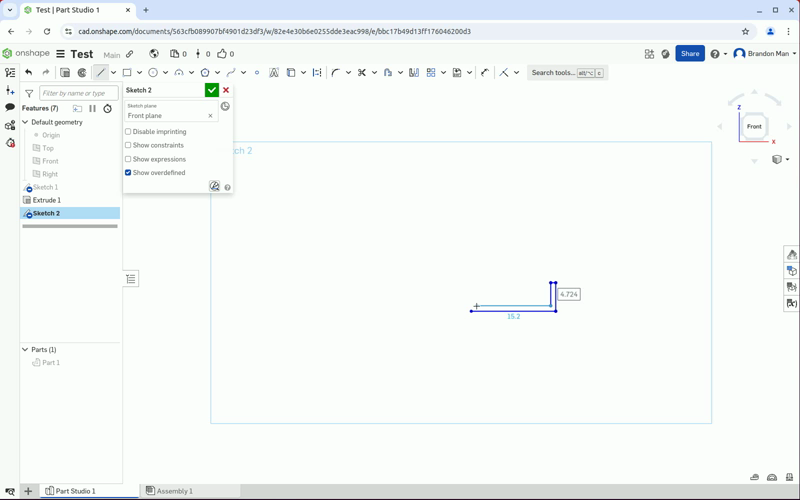
key_up(shift)
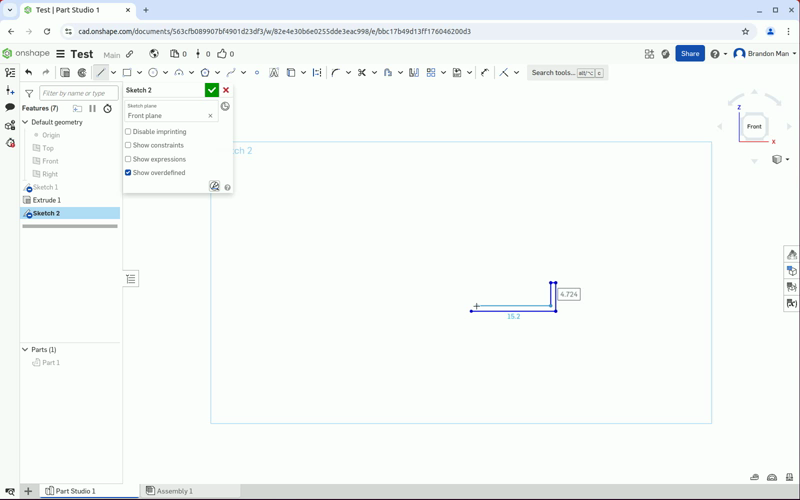
key_down(shift)
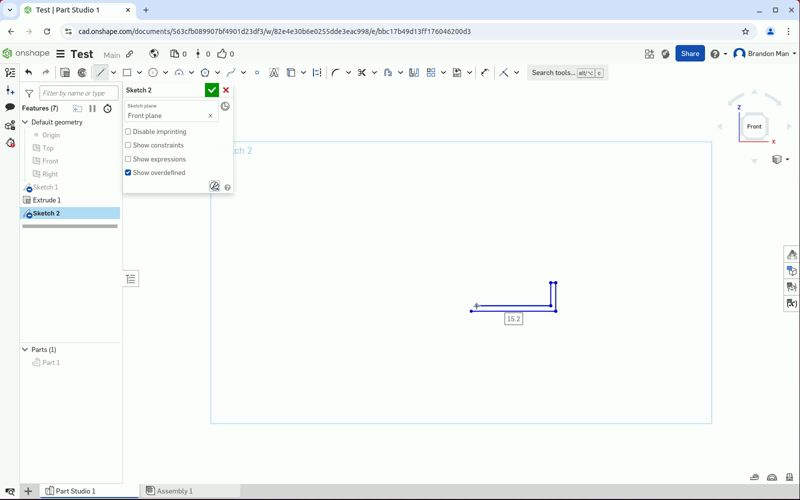
mouse_move(506, 305)
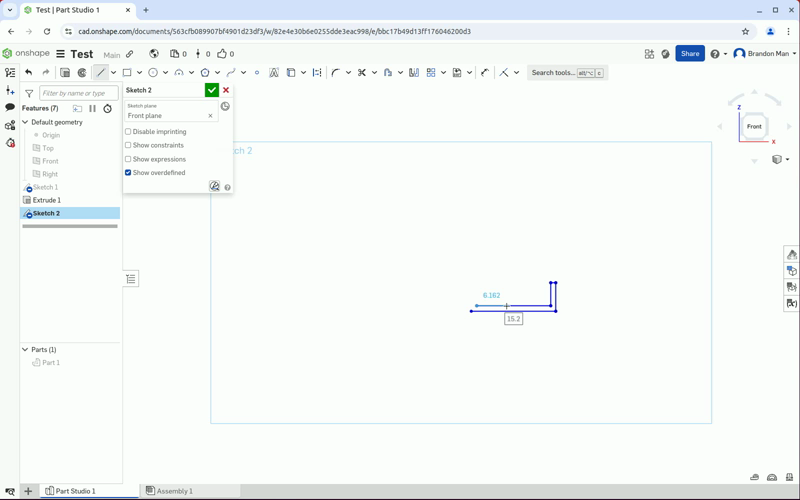
mouse_move(476, 282)
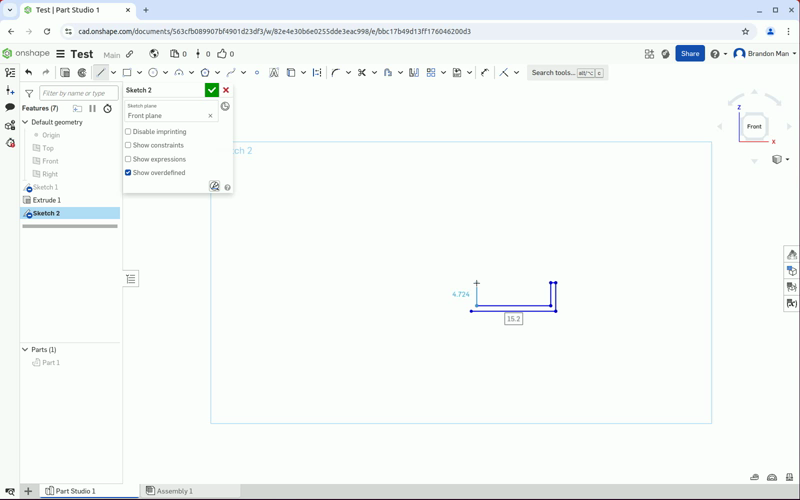
click(476, 282)
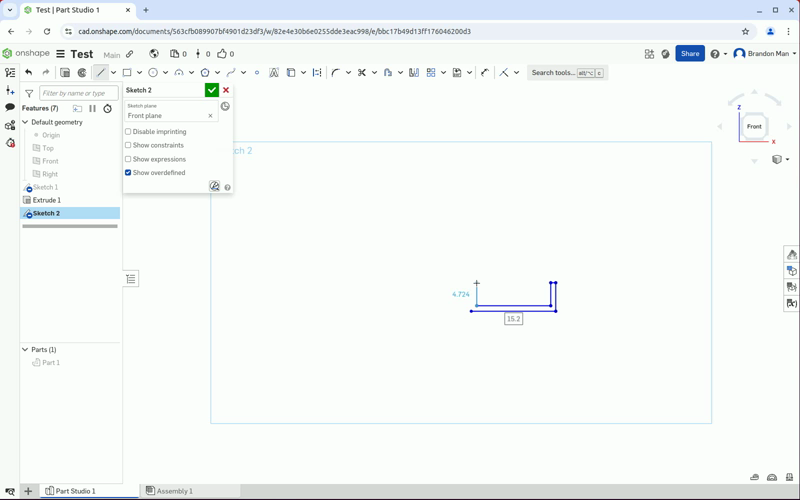
key_up(shift)
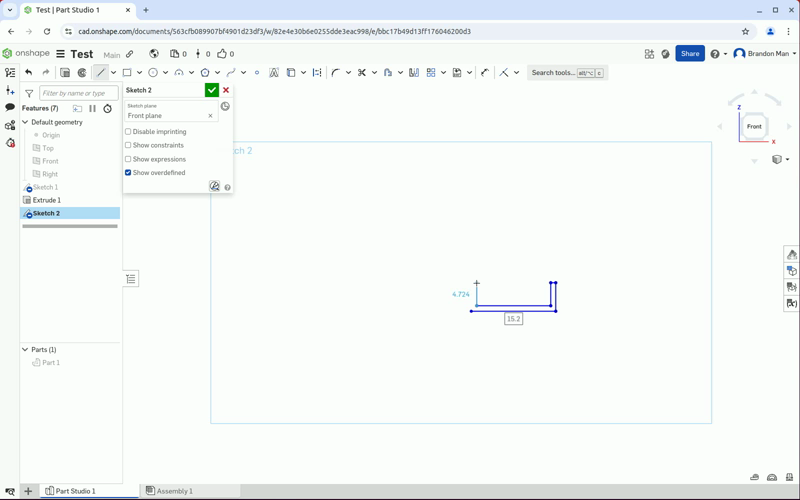
key_down(shift)
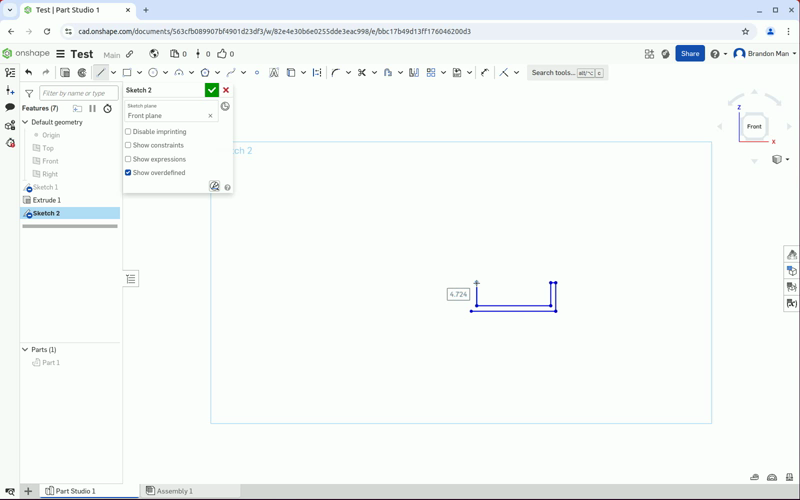
mouse_move(506, 282)
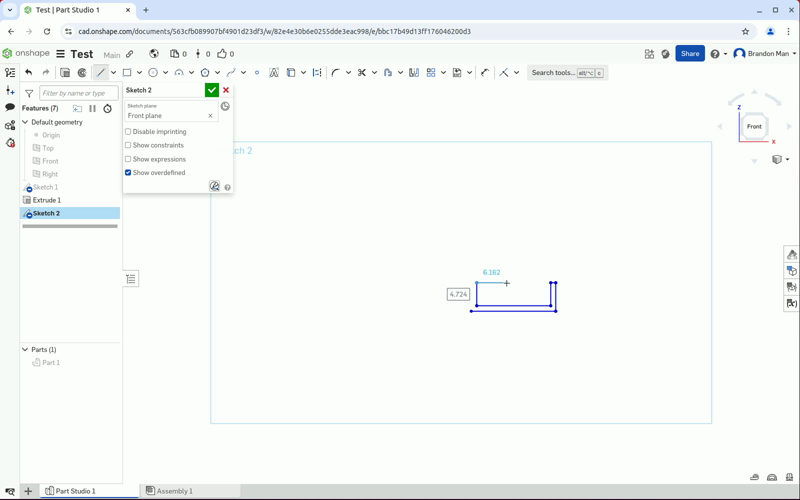
mouse_move(471, 282)
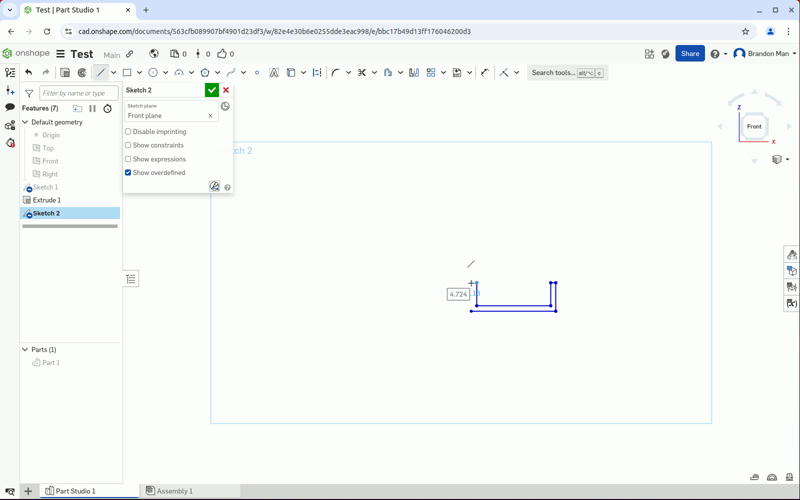
scroll(6)
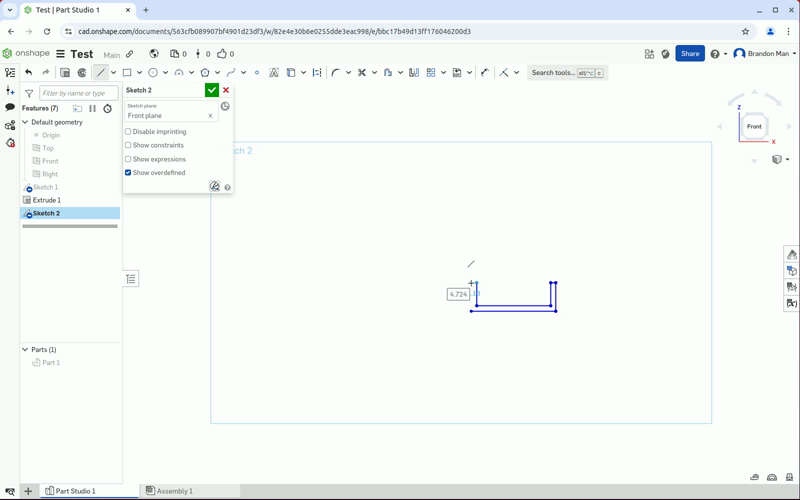
scroll(6)
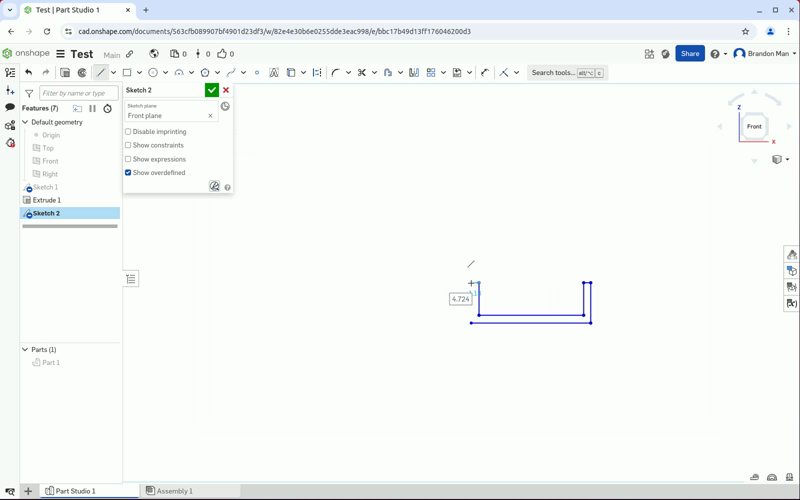
scroll(6)
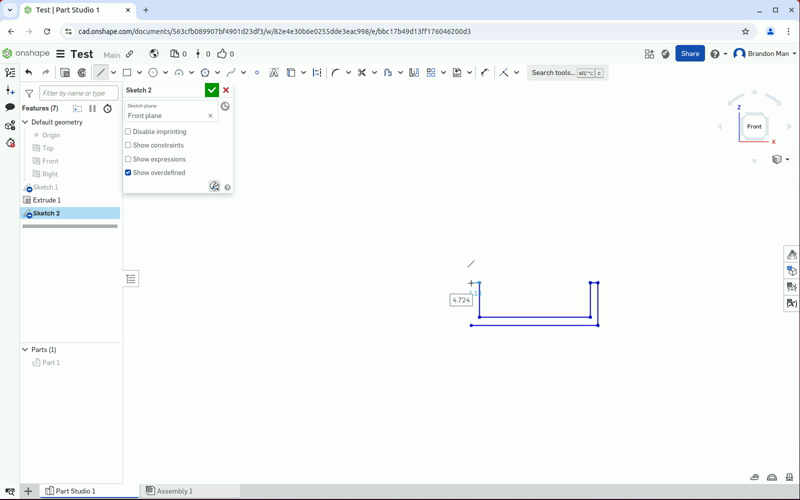
scroll(6)
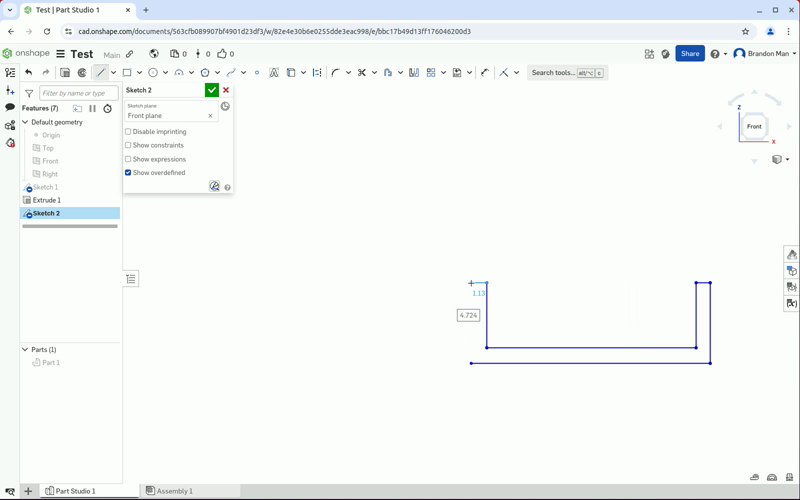
scroll(6)
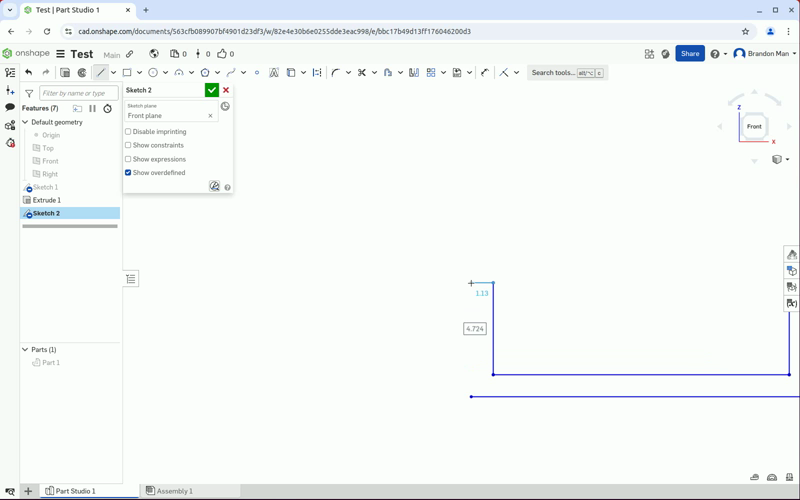
scroll(6)
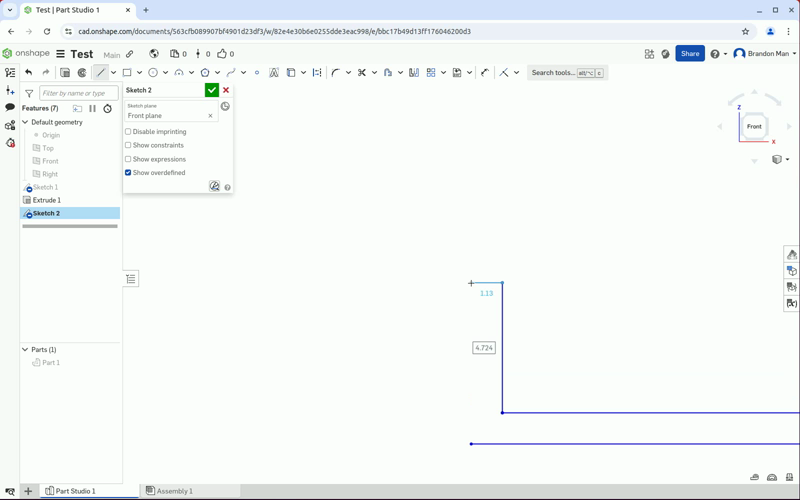
scroll(6)
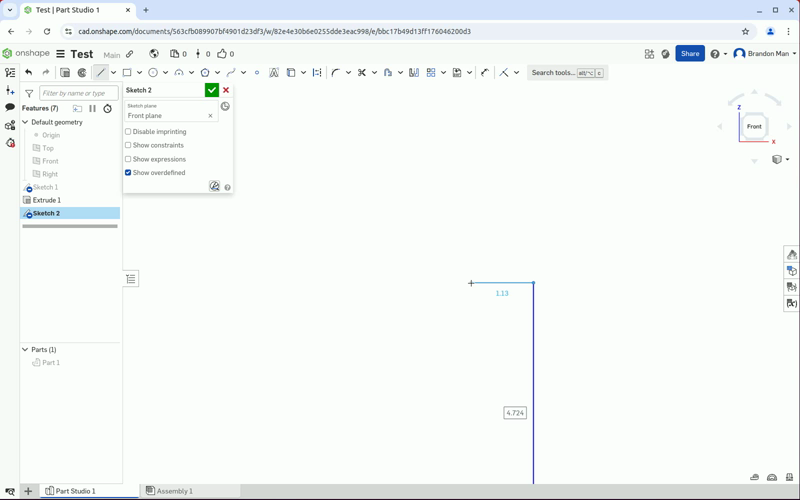
click(471, 282)
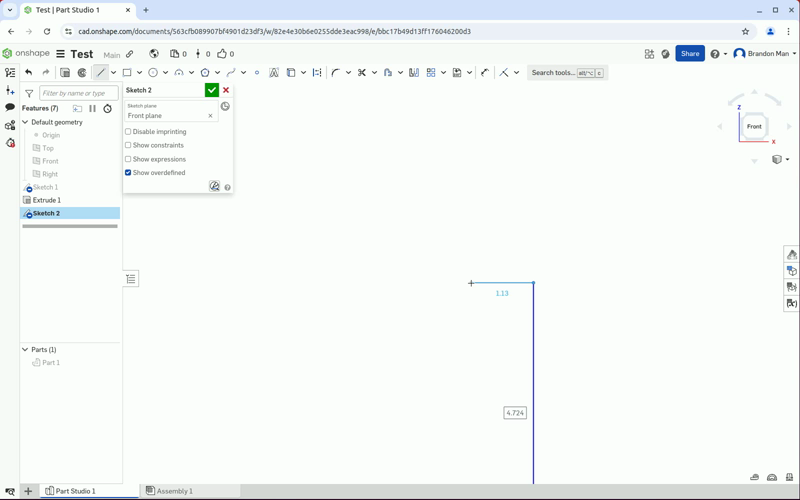
scroll(-6)
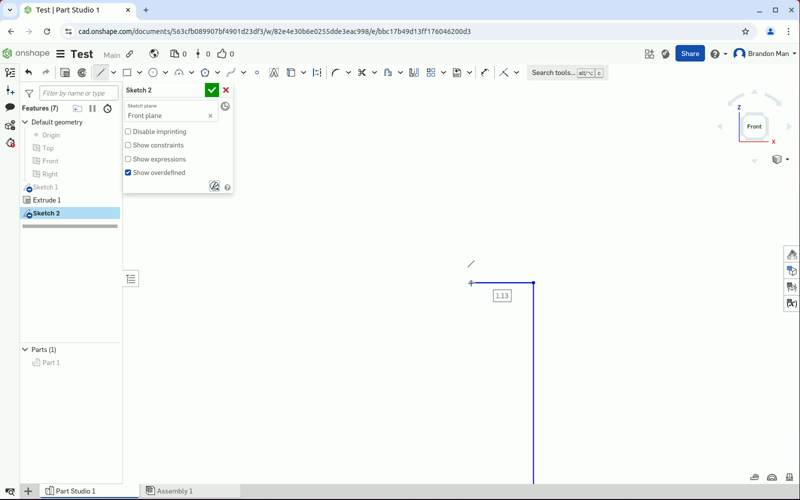
scroll(-6)
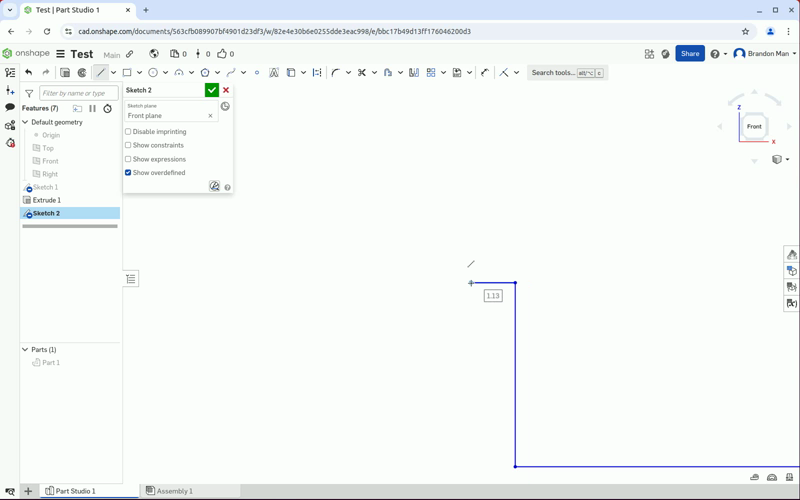
scroll(-6)
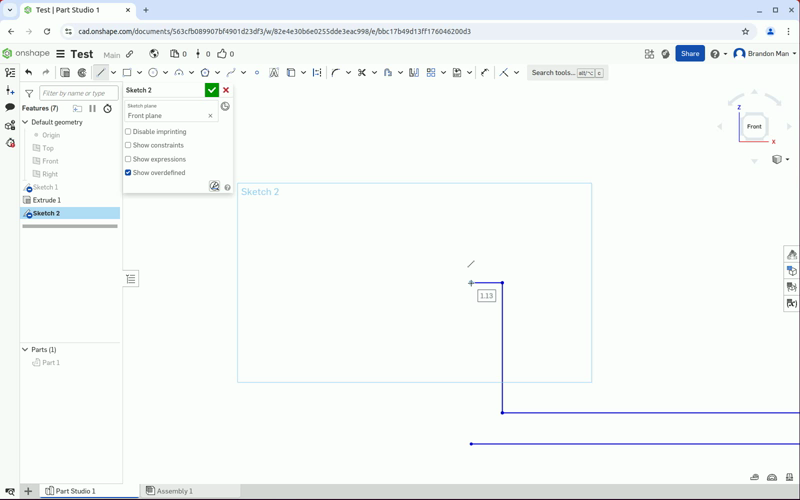
scroll(-6)
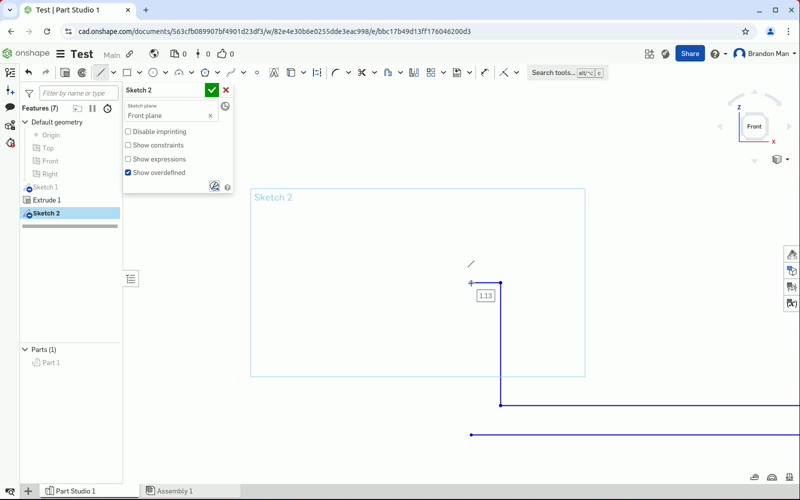
scroll(-6)
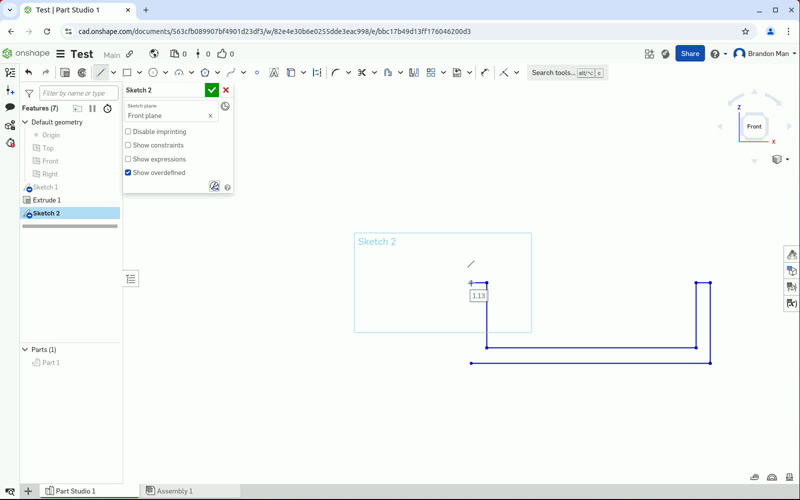
scroll(-6)
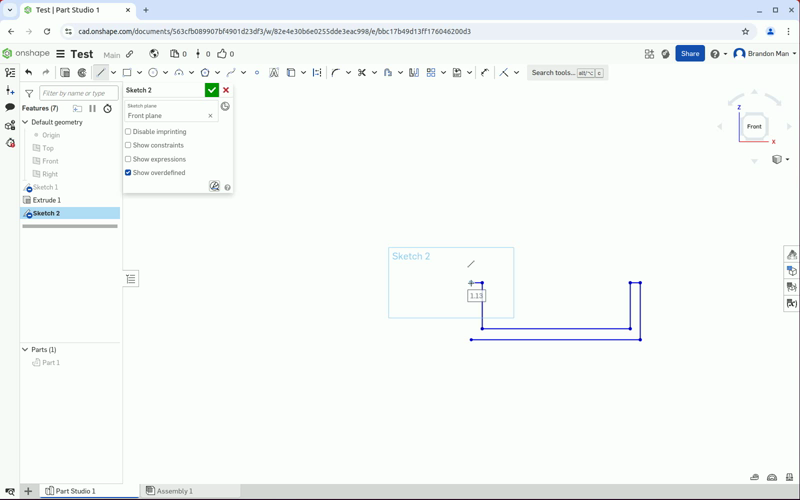
scroll(-6)
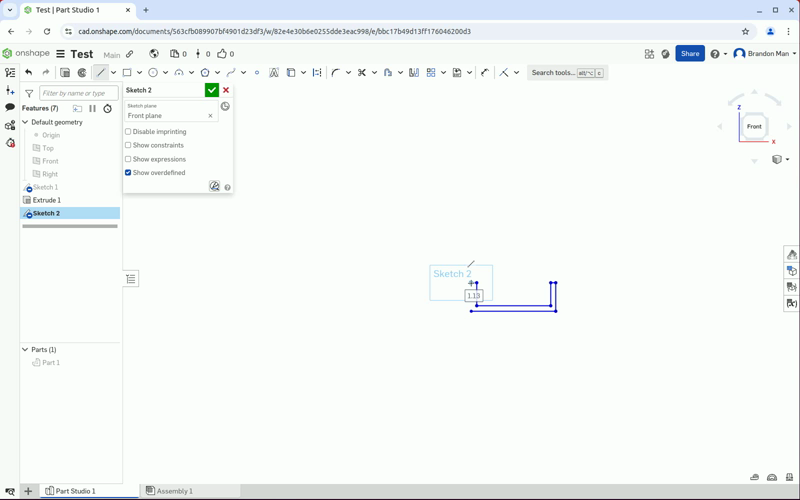
key_up(shift)
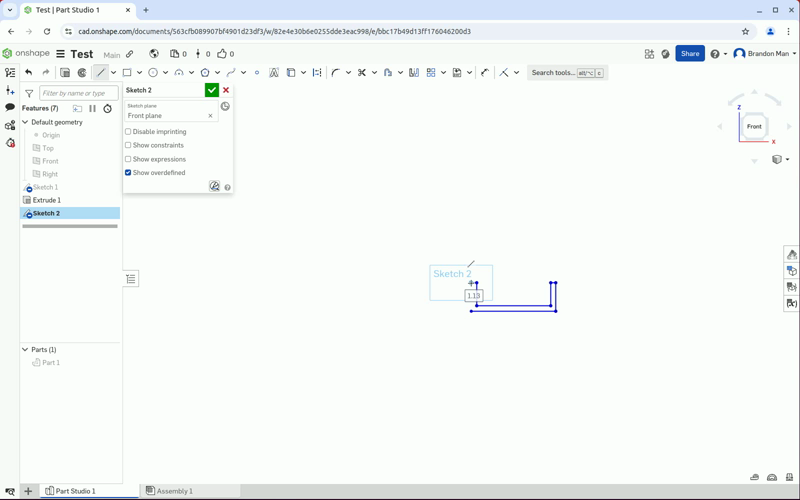
mouse_move(501, 282)
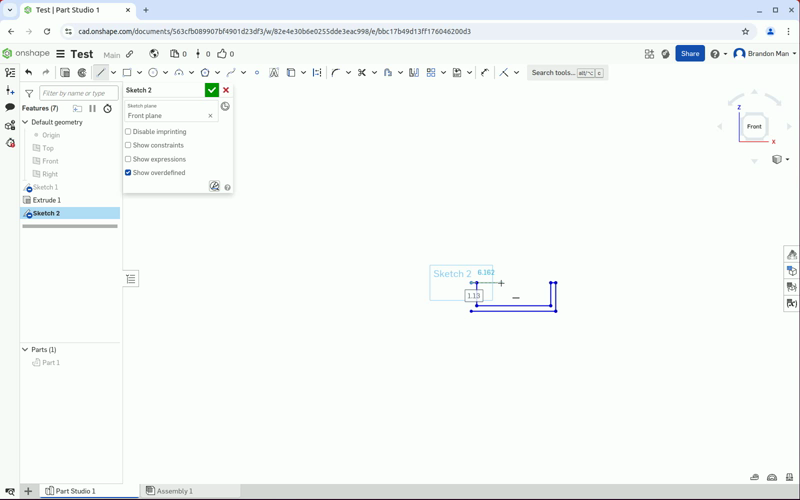
key_down(shift)
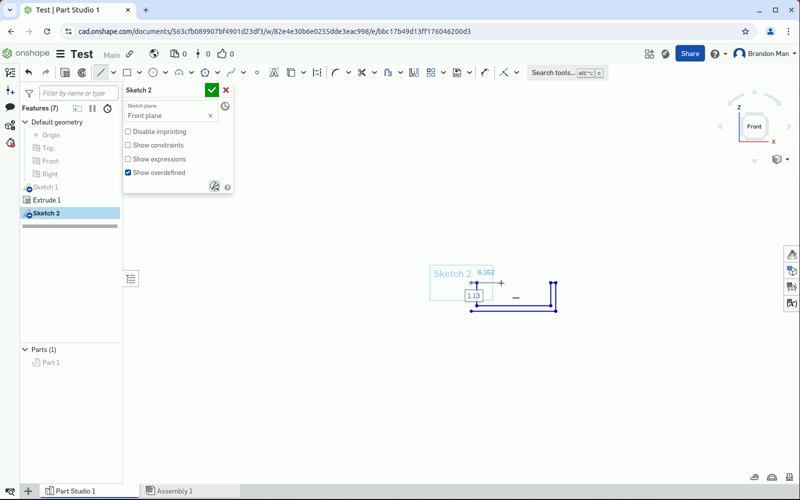
mouse_move(471, 311)
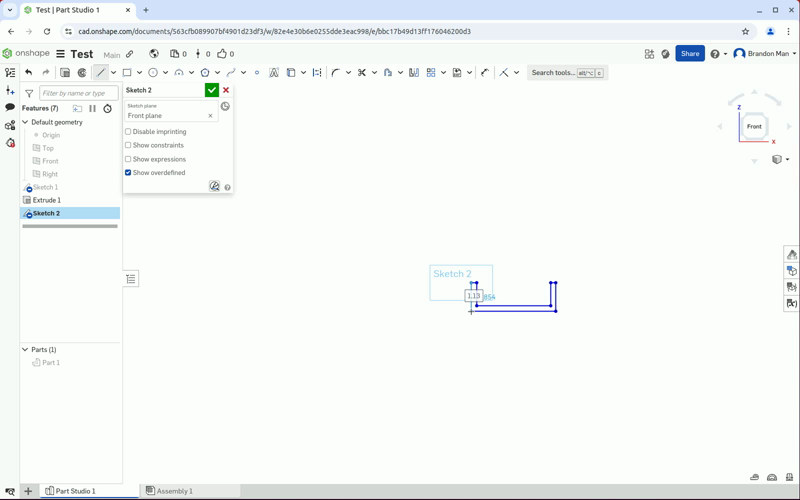
key_up(shift)
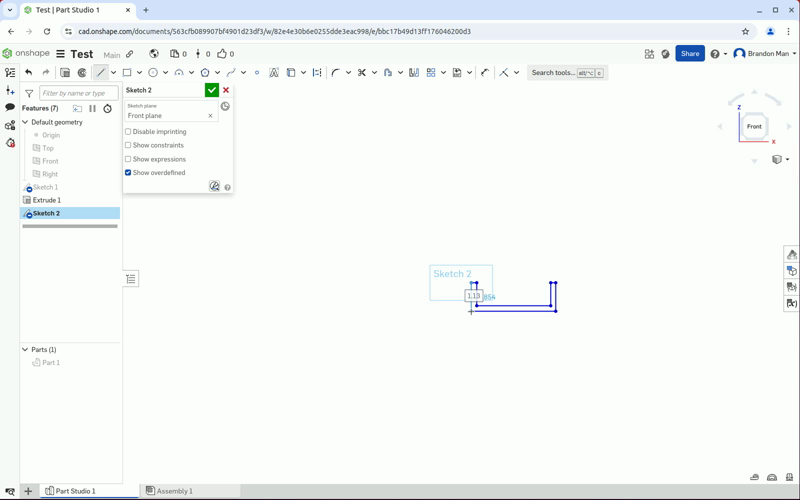
click(471, 311)
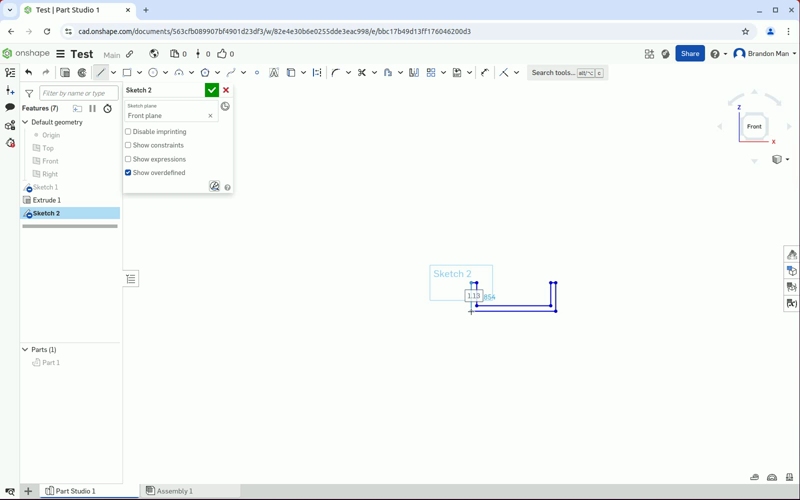
key(esc)
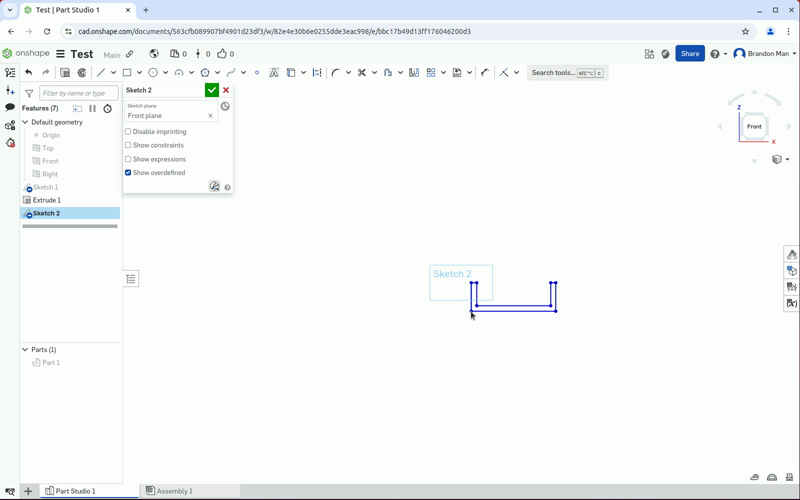
mouse_move(540, 310)
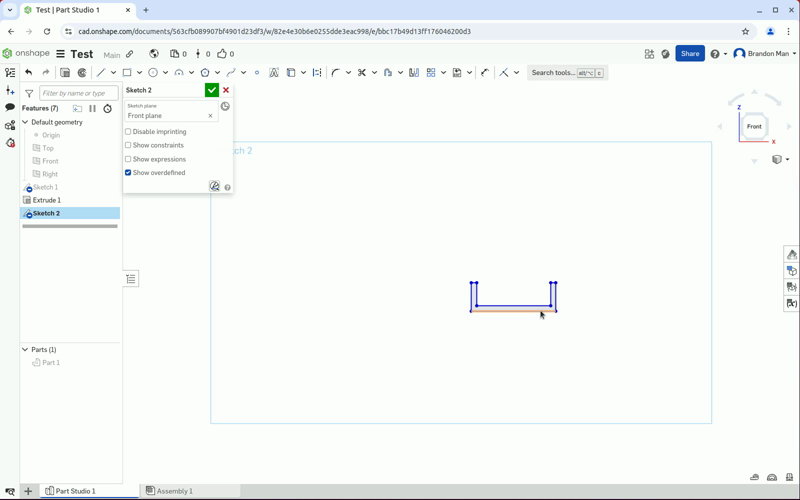
scroll(6)
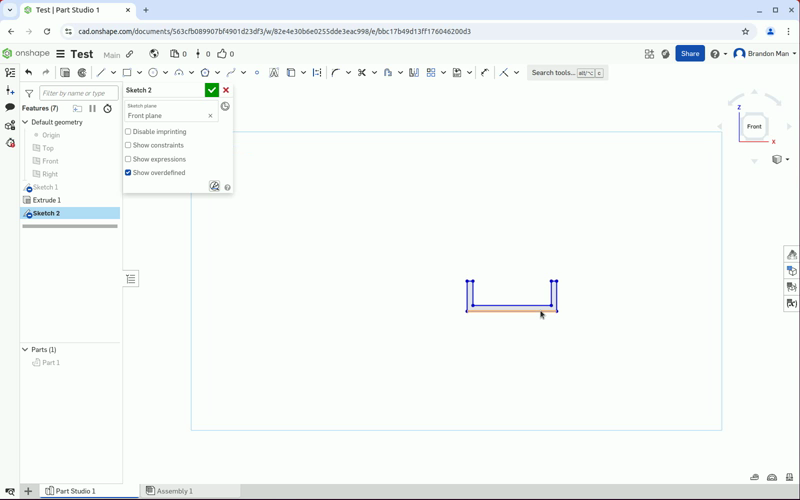
scroll(6)
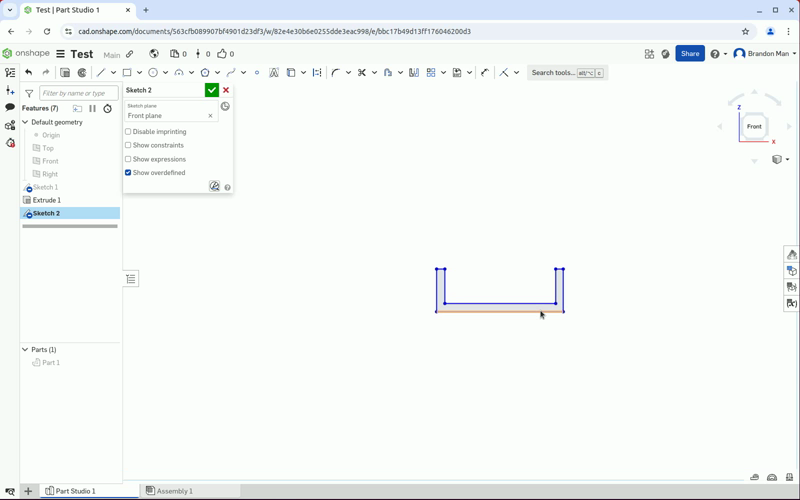
scroll(6)
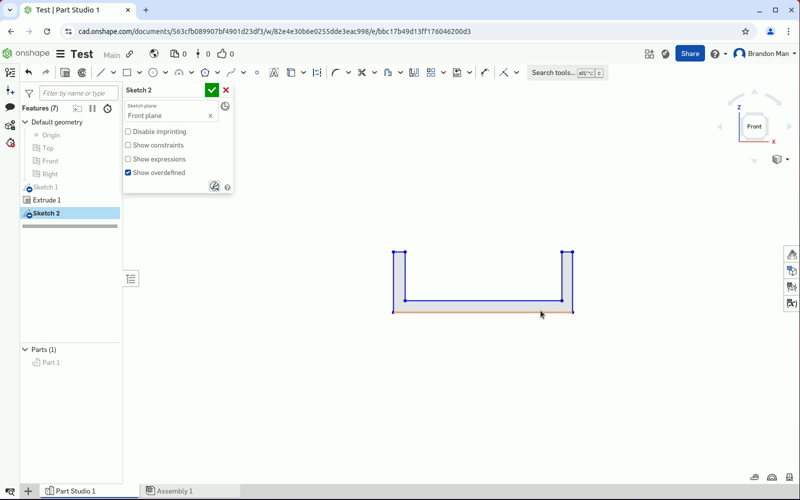
scroll(6)
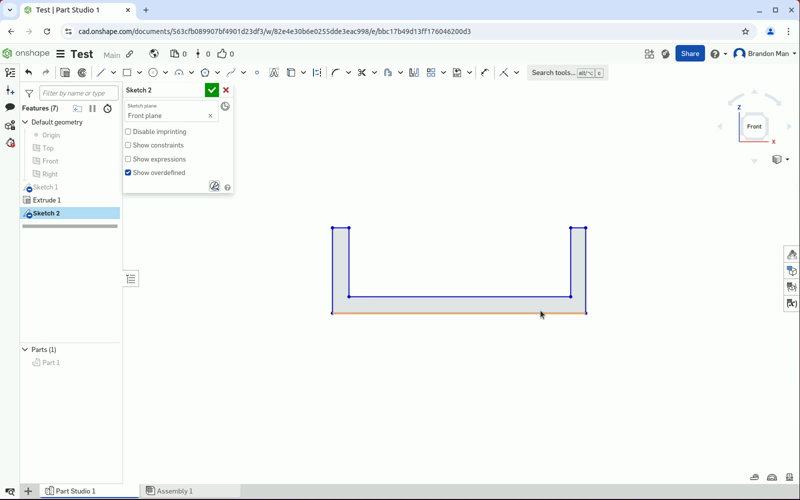
scroll(6)
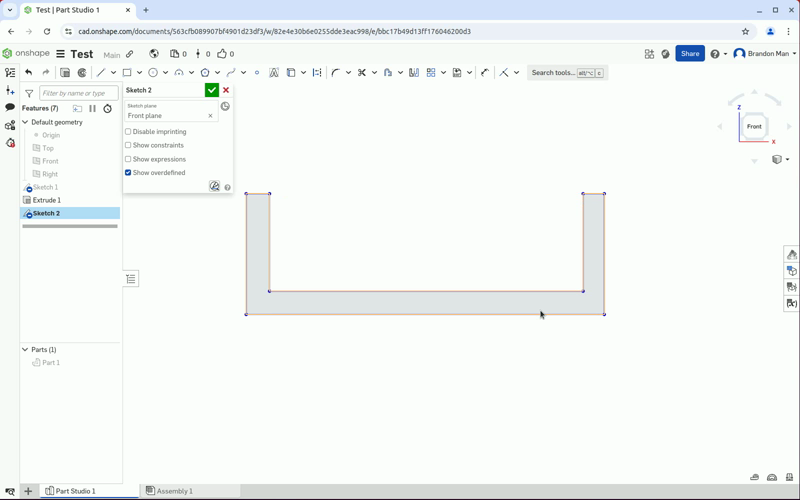
scroll(6)
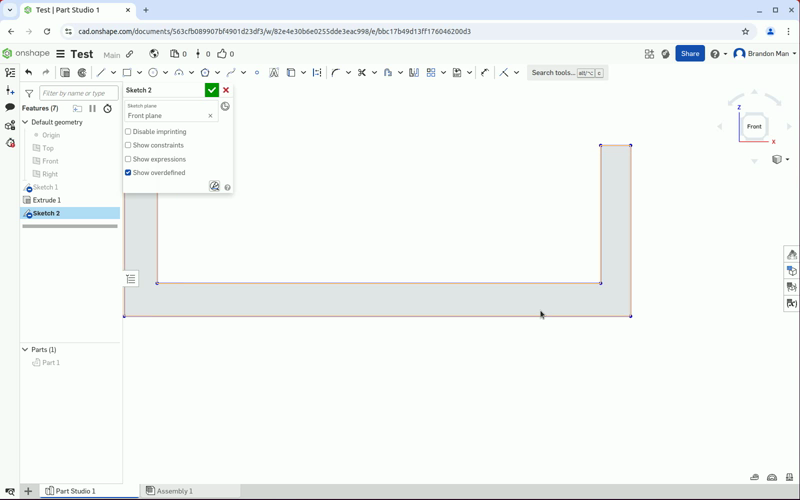
scroll(6)
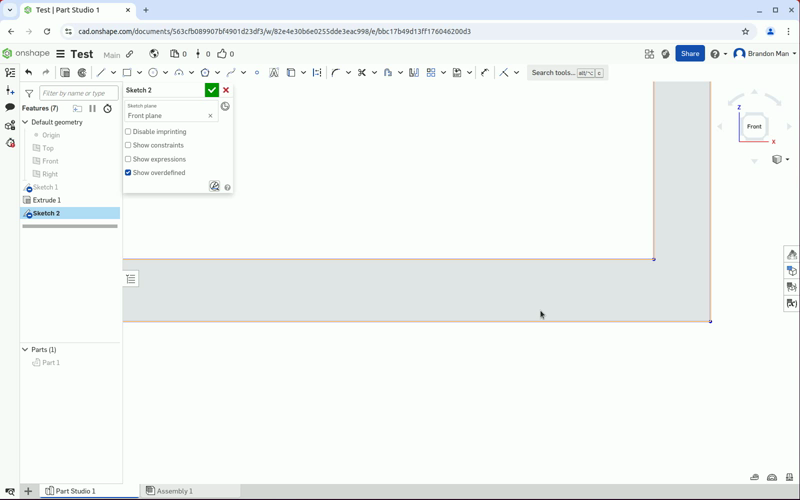
click(540, 310)
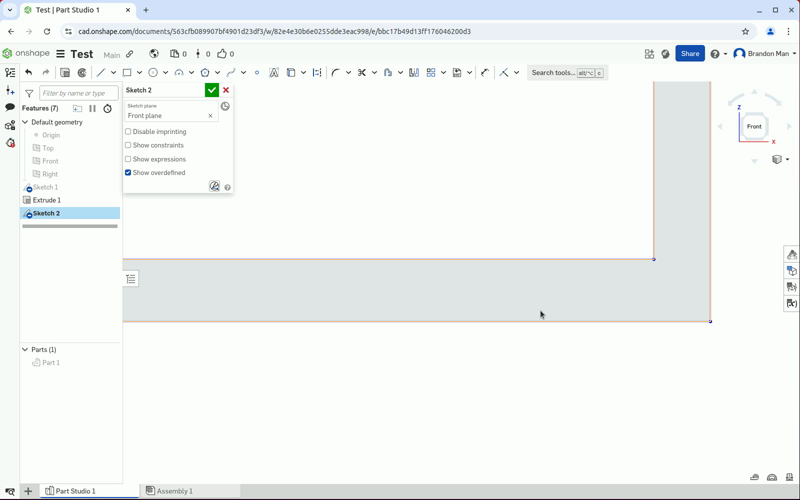
scroll(-6)
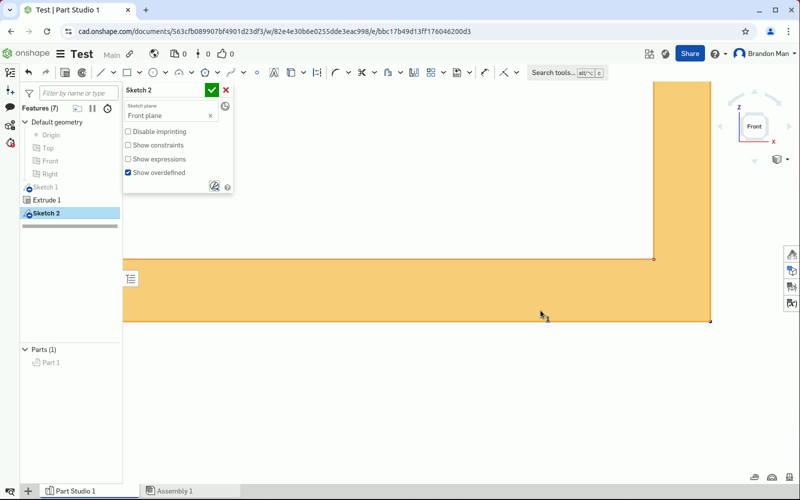
scroll(-6)
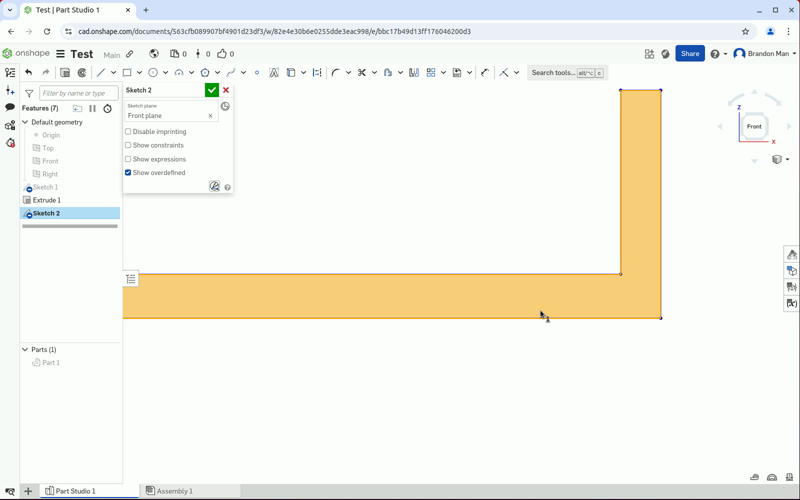
scroll(-6)
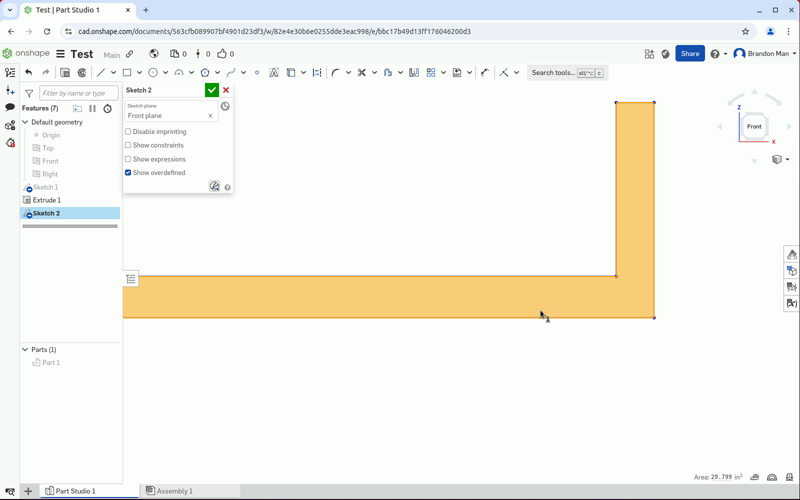
scroll(-6)
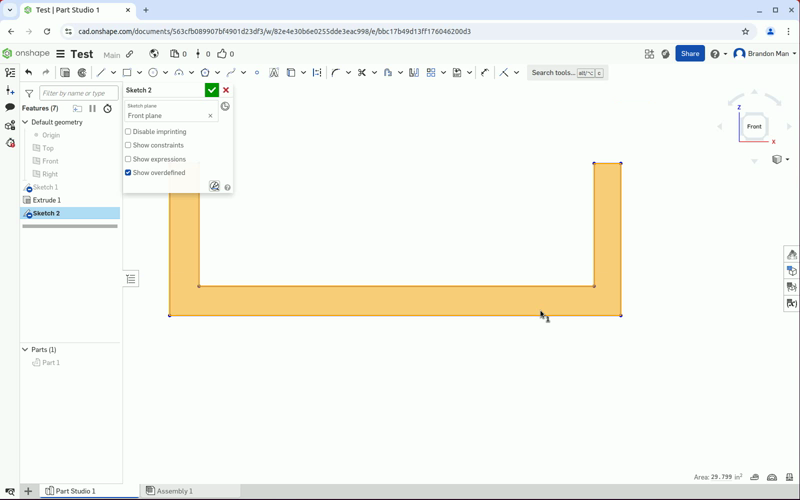
scroll(-6)
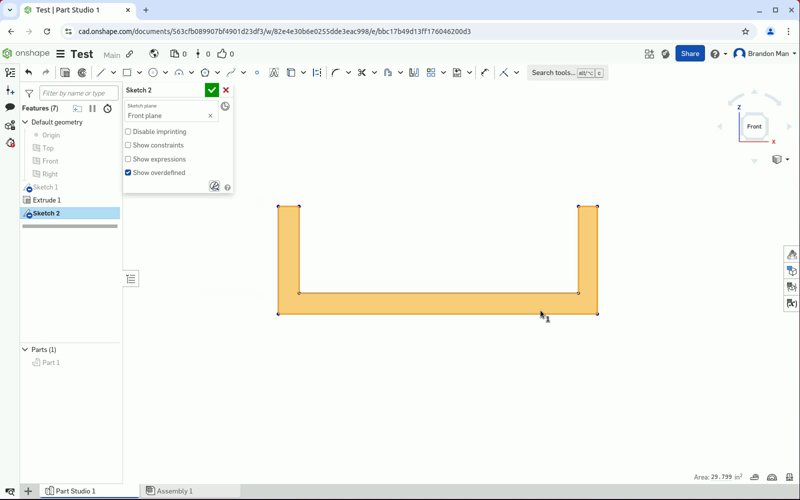
scroll(-6)
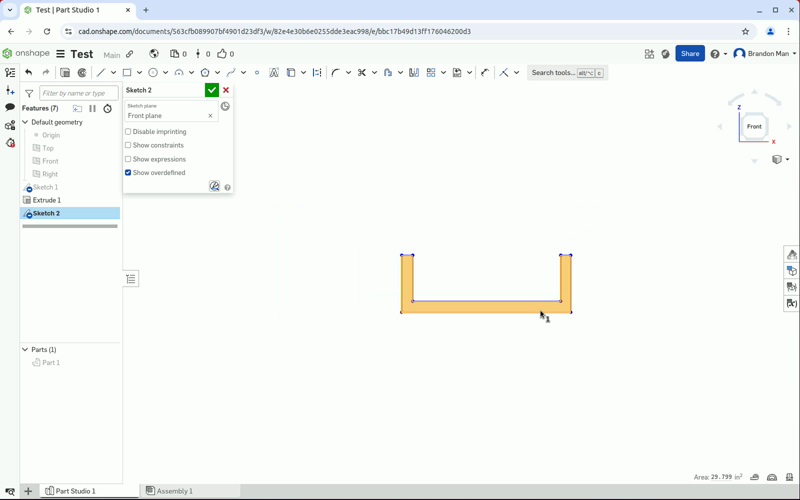
scroll(-6)
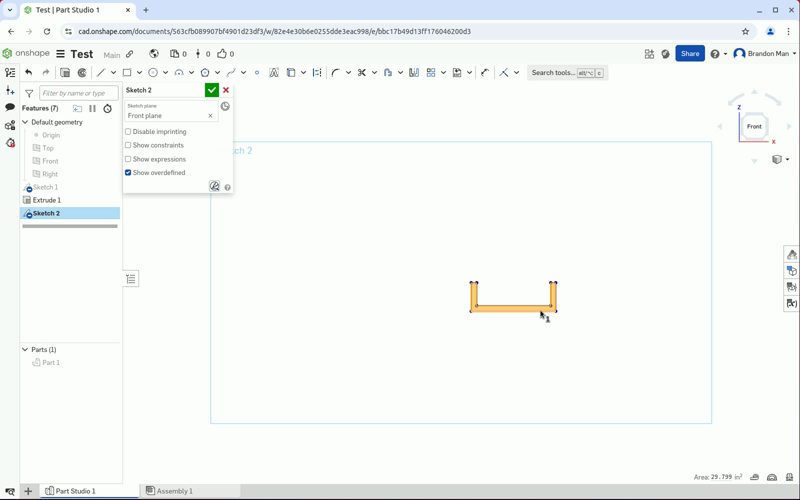
mouse_move(73, 352)
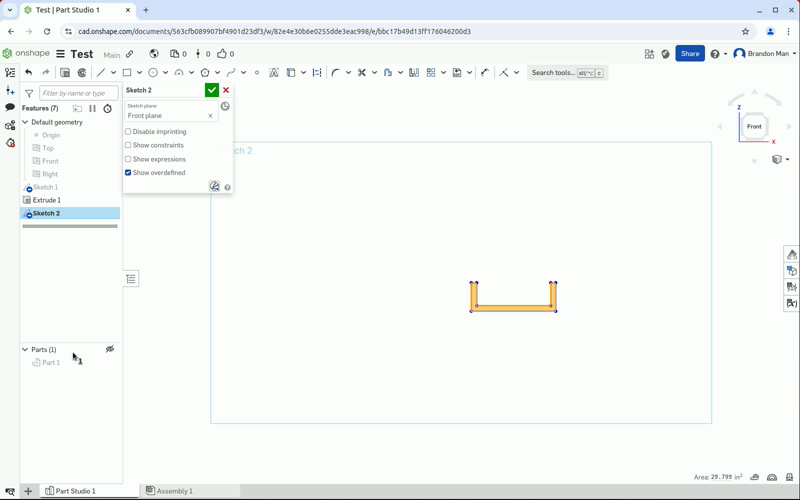
key(shift+y)
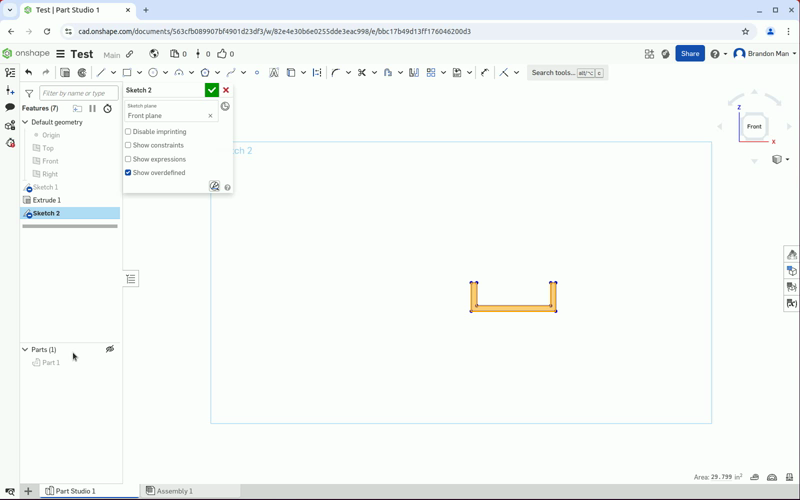
key(shift+e)
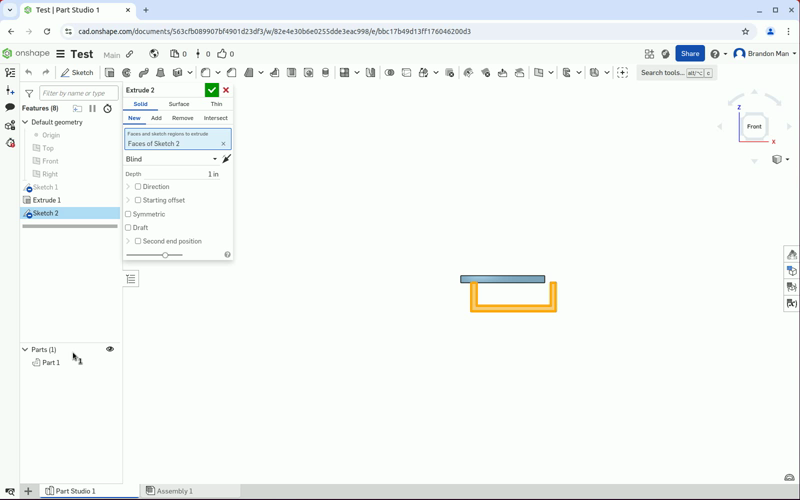
mouse_move(143, 106)
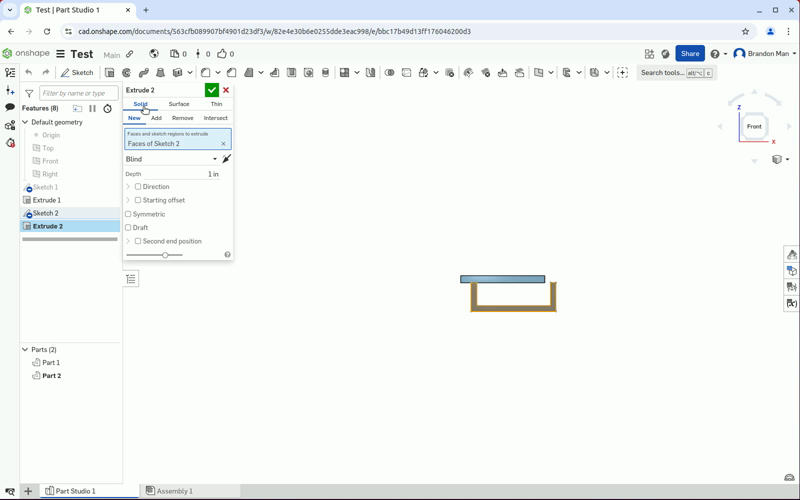
click(143, 106)
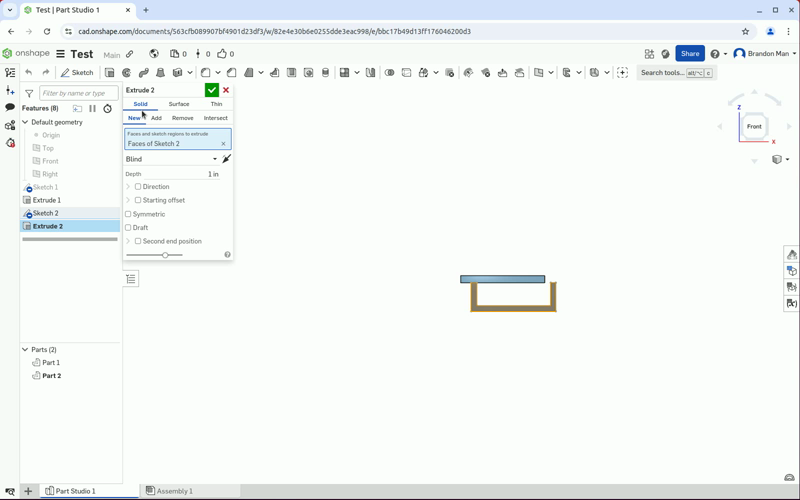
mouse_move(137, 120)
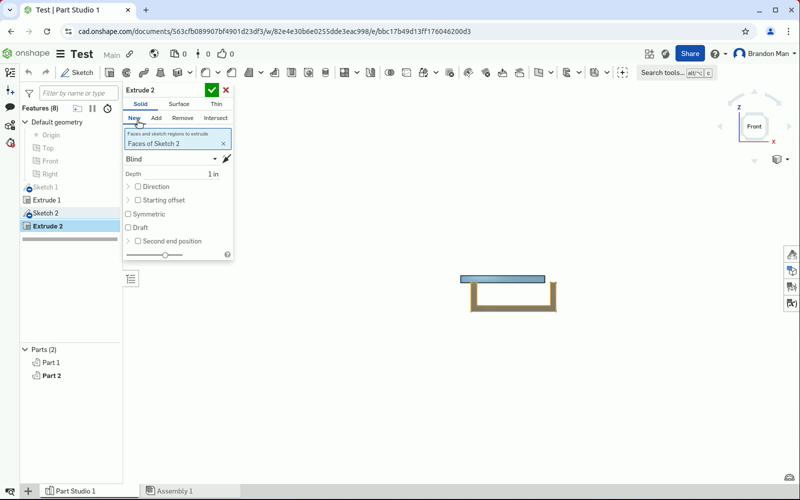
click(137, 120)
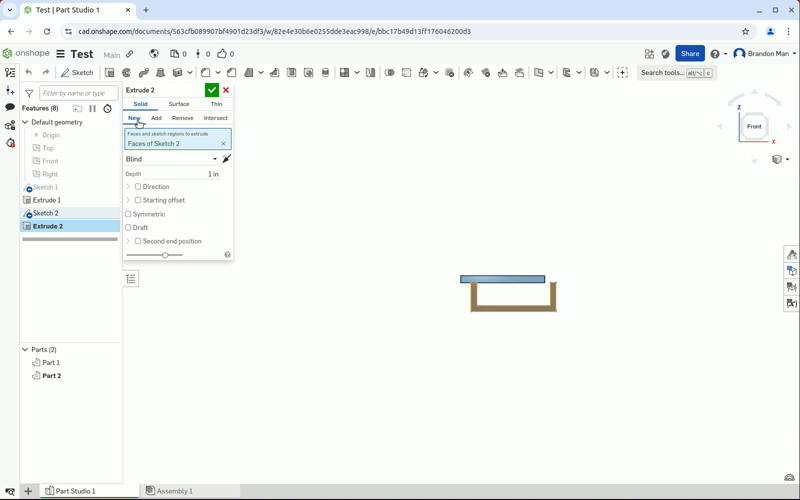
key(tab, 4)
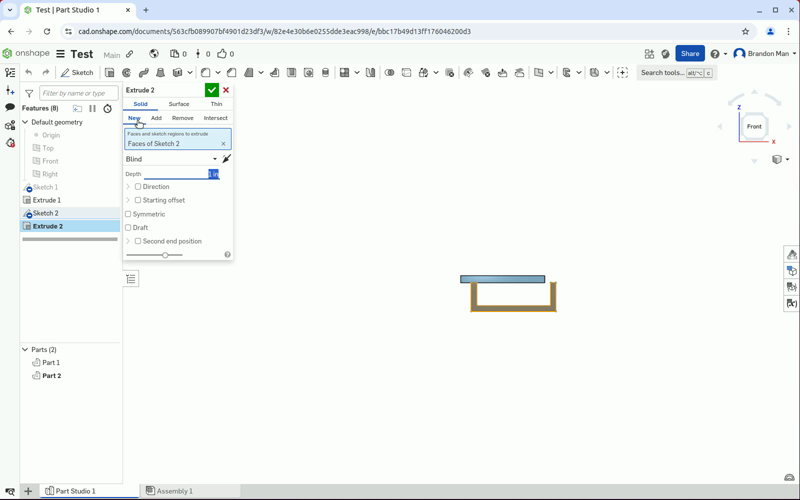
text(3.129)
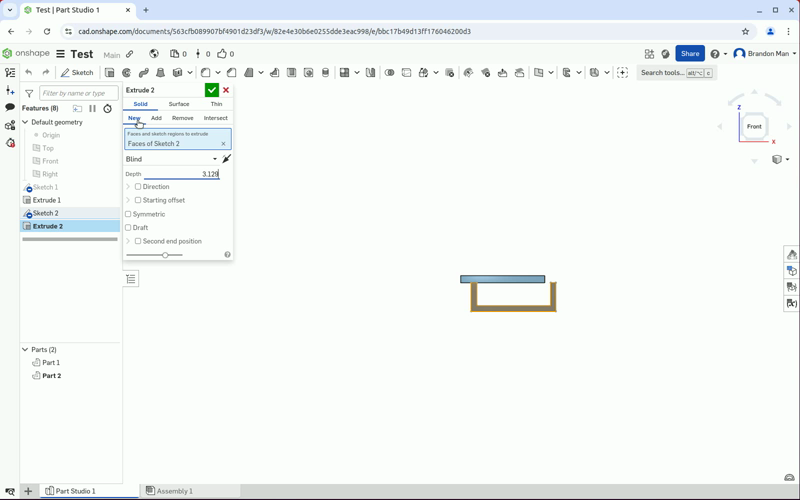
key(enter)
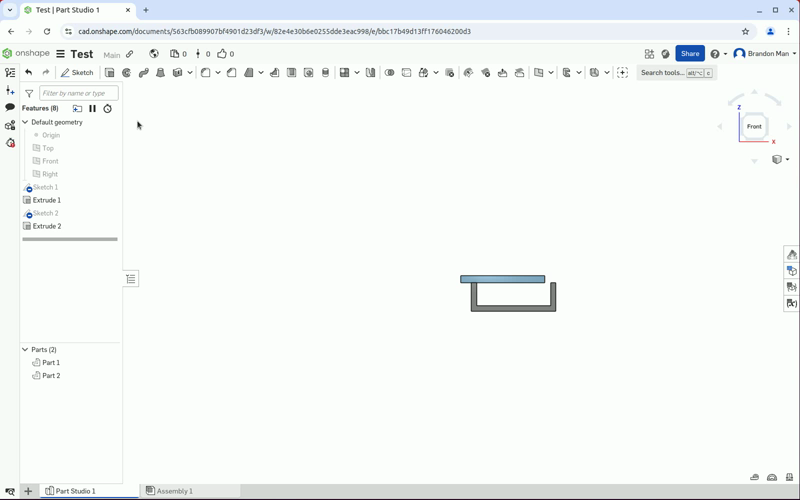
key(shift+h)
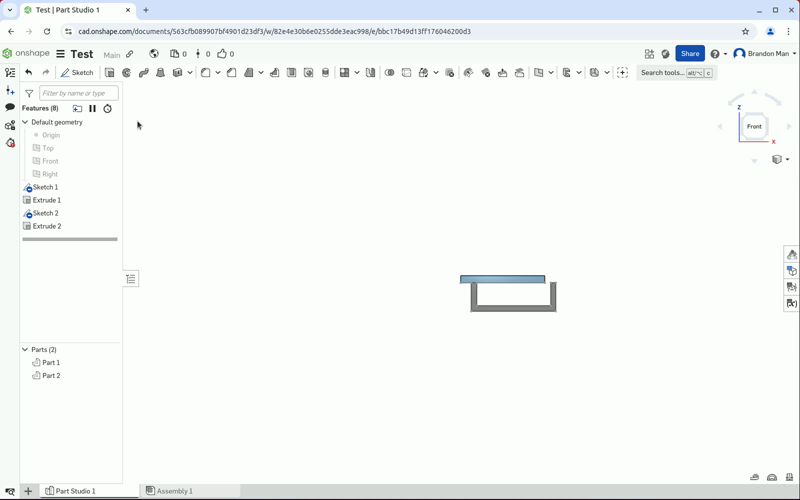
key(shift+h)
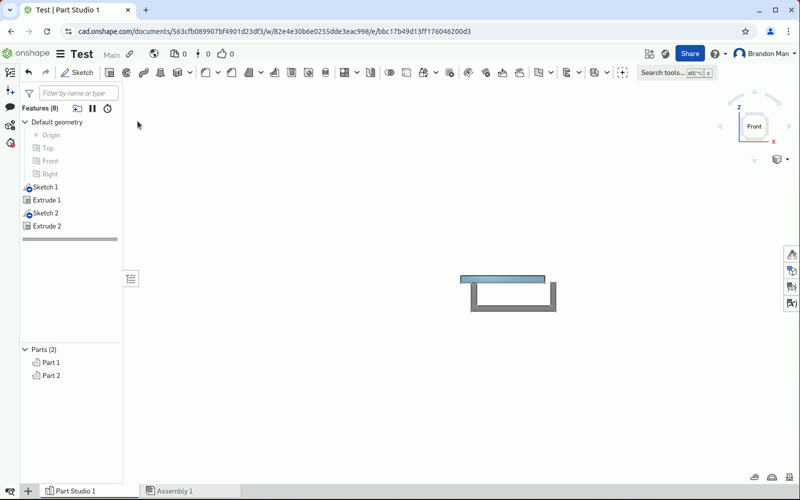
key(shift+7)
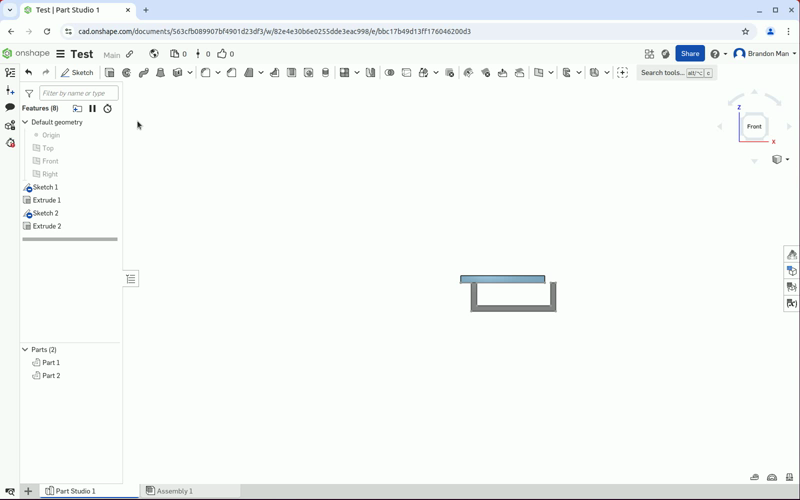
key(left, 2)
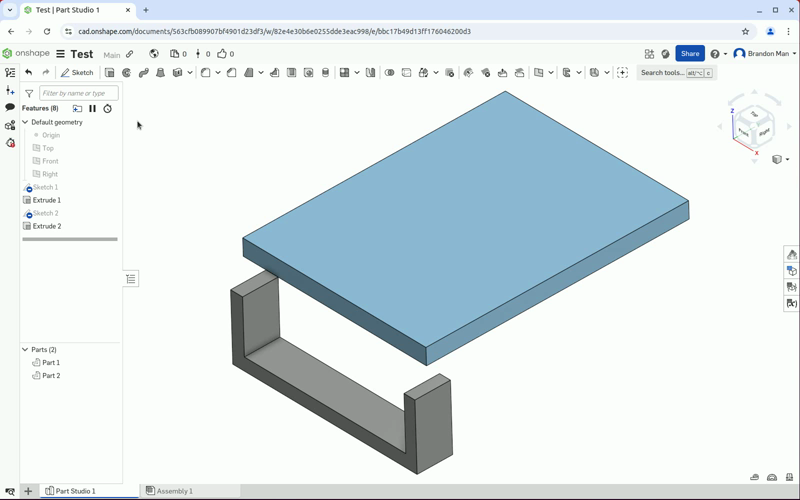
key(down, 2)
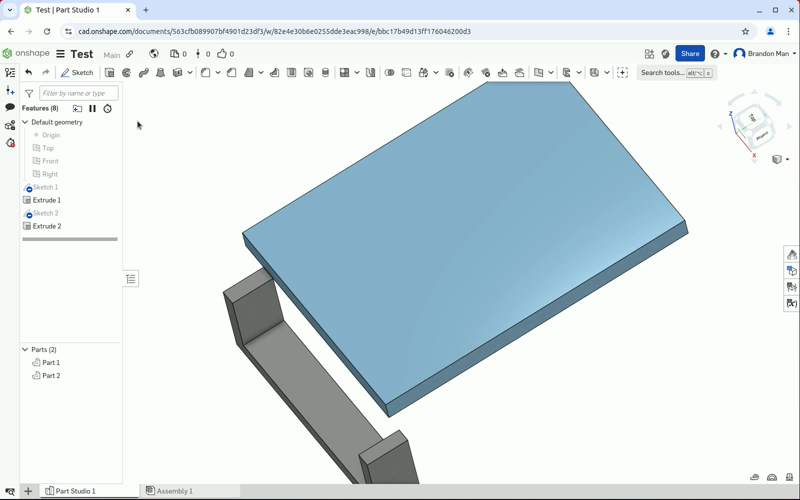
key(up, 2)
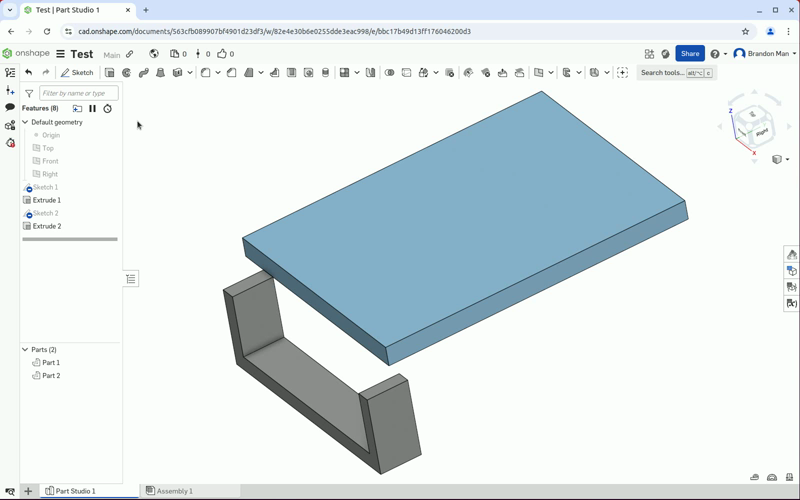
key(right, 2)
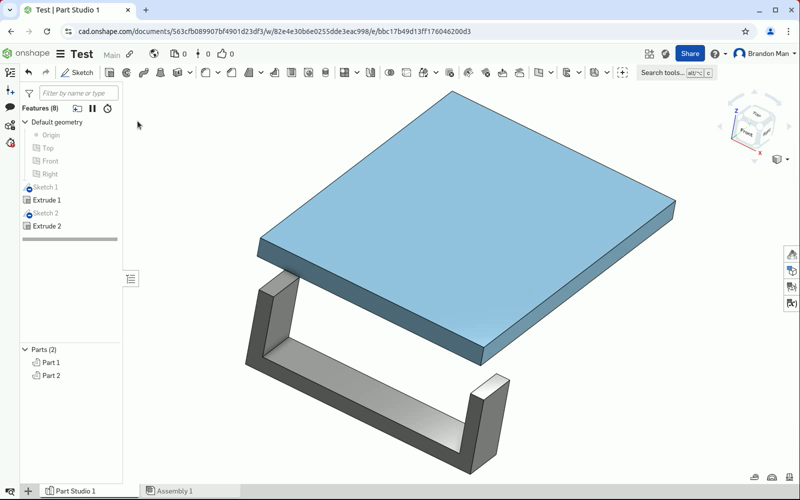
mouse_move(73, 189)
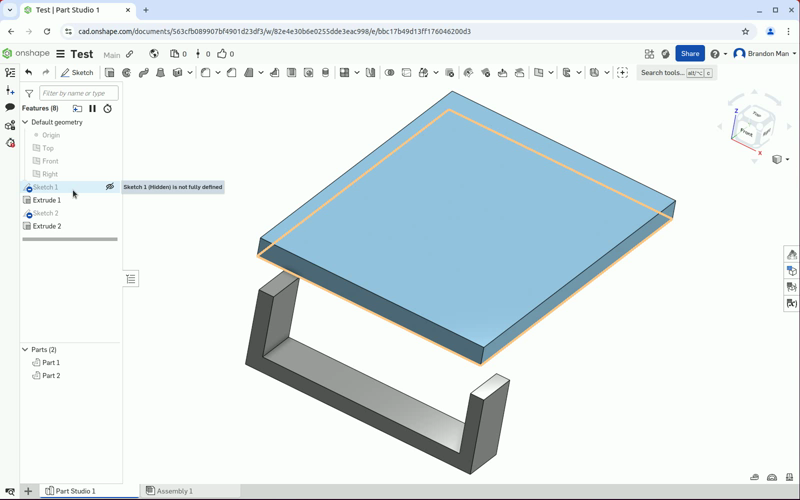
click(73, 189)